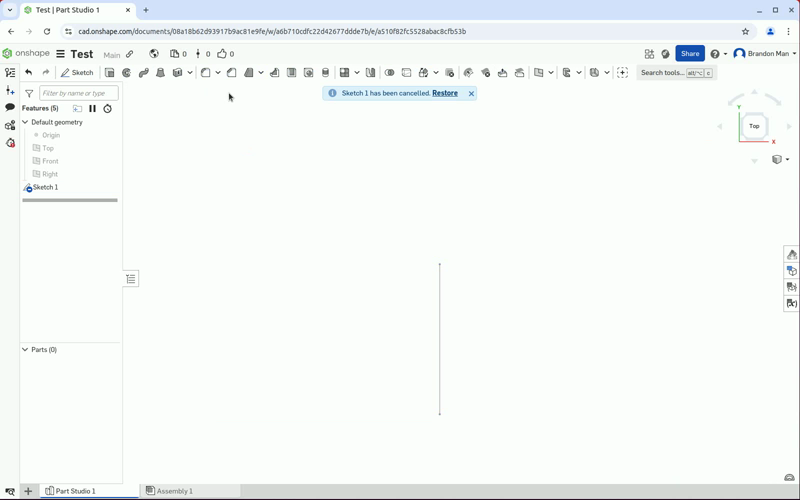
key(shift+h)
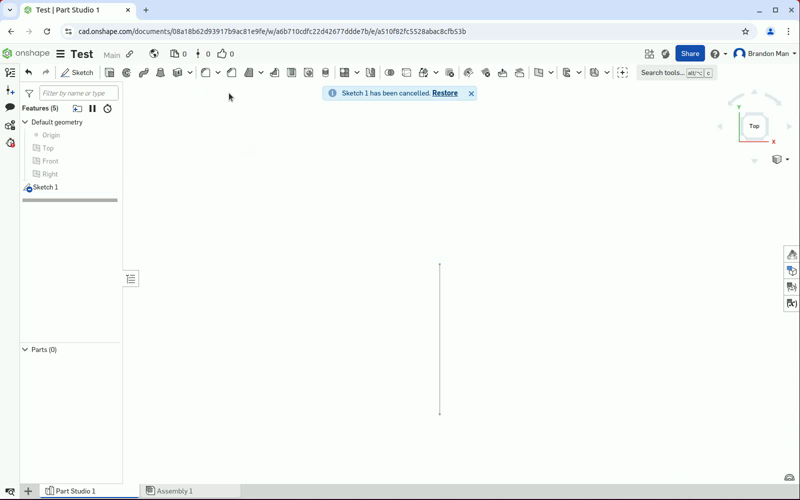
key(shift+s)
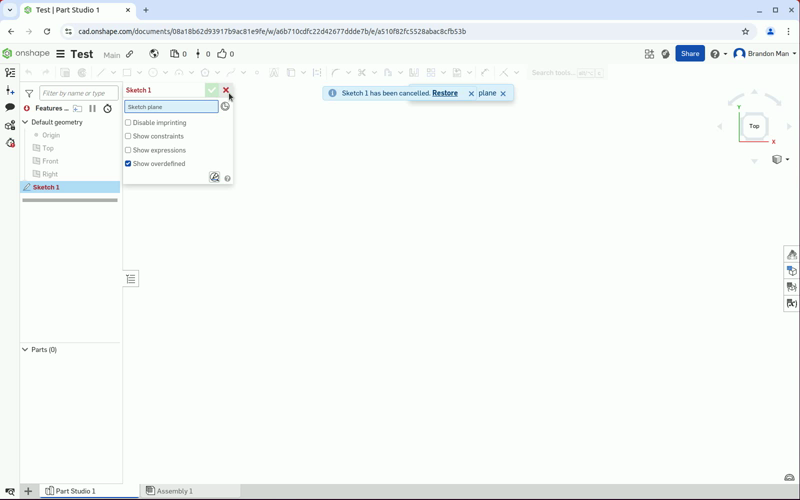
mouse_move(73, 150)
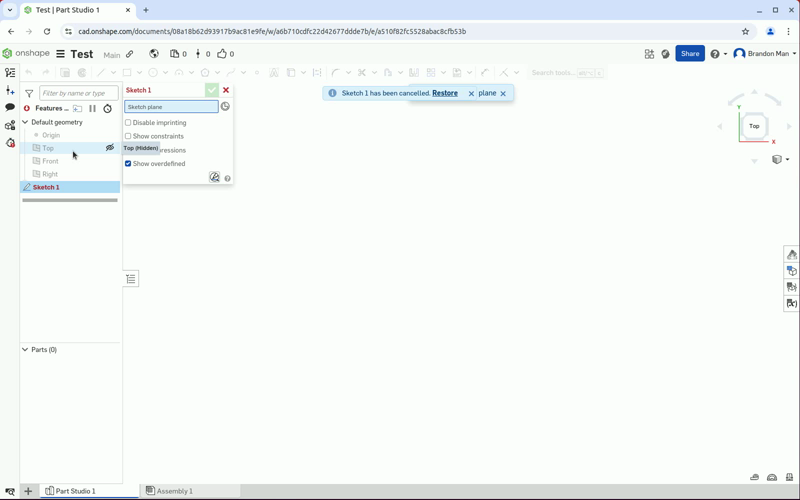
click(73, 150)
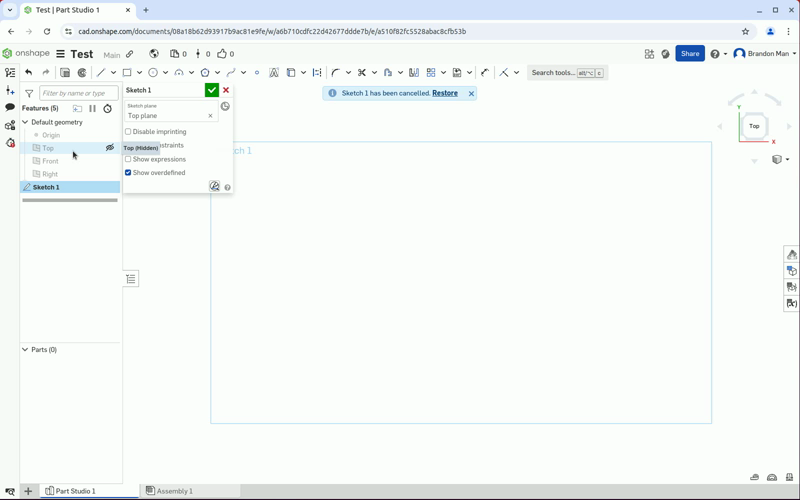
mouse_move(73, 352)
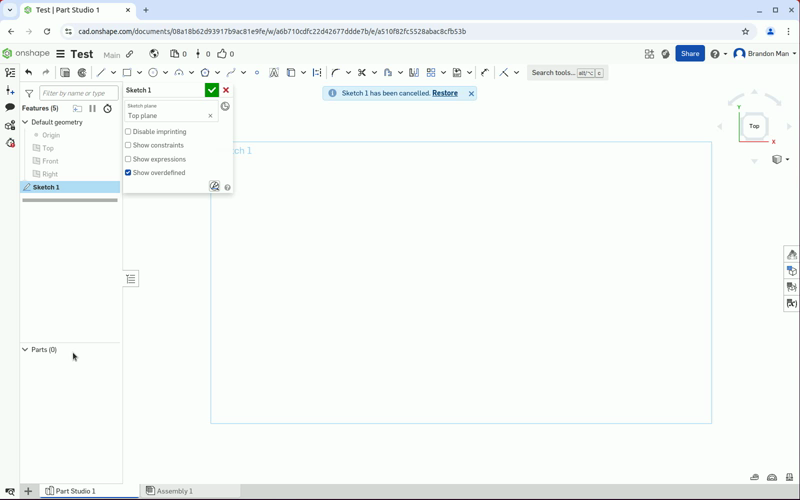
key(y)
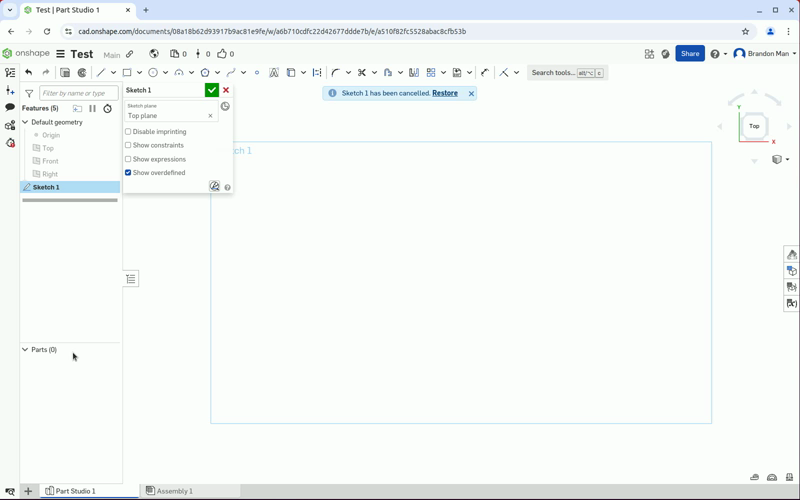
key(l)
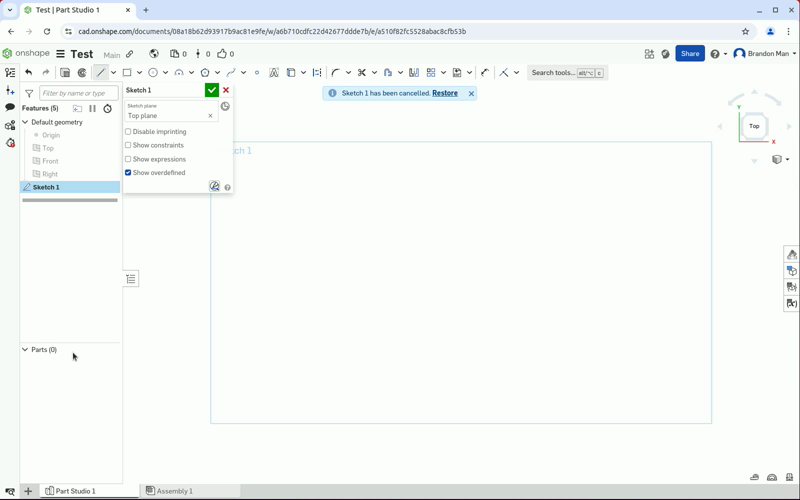
key_down(shift)
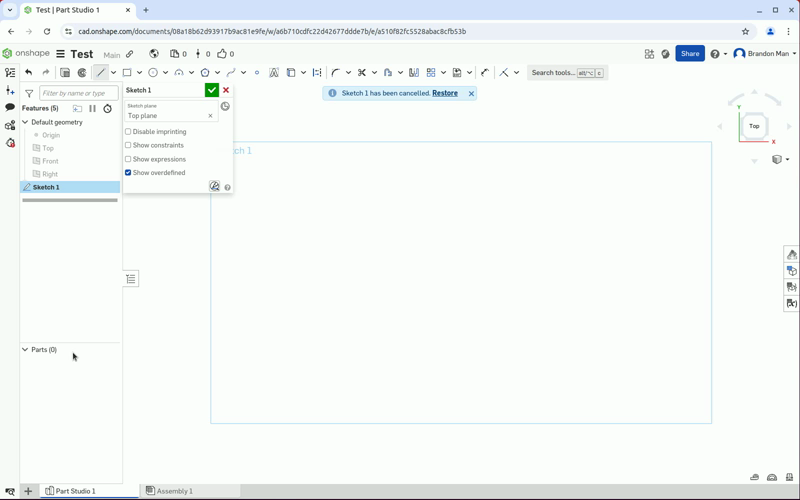
mouse_move(358, 374)
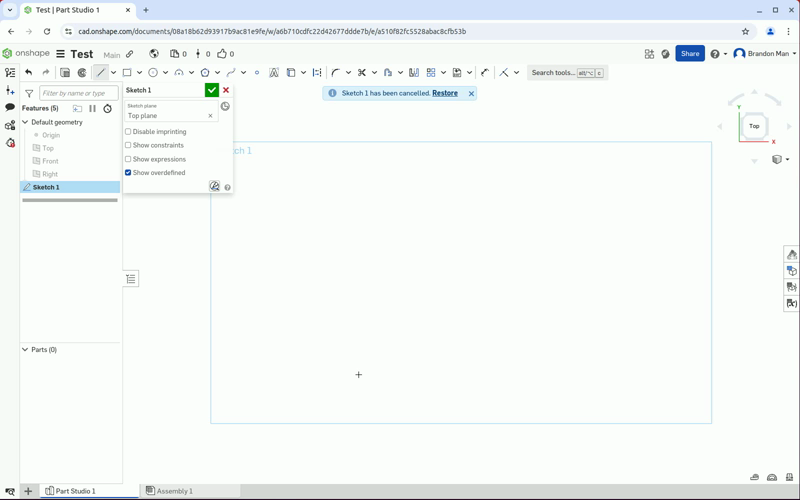
click(358, 374)
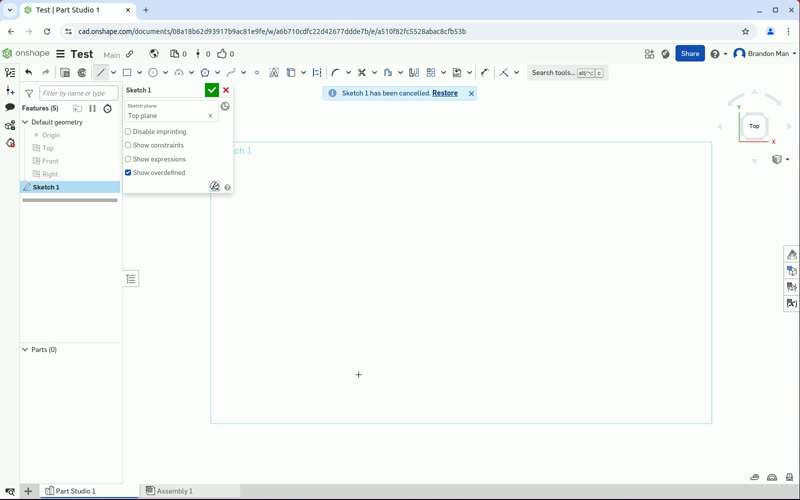
key_up(shift)
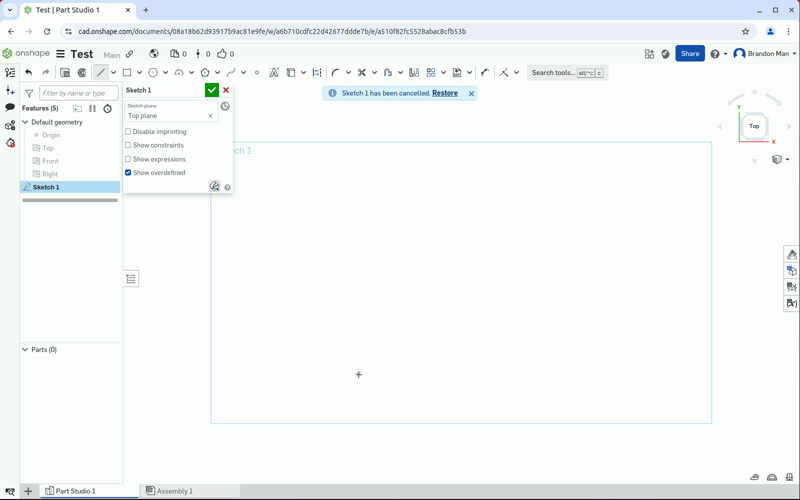
key_down(shift)
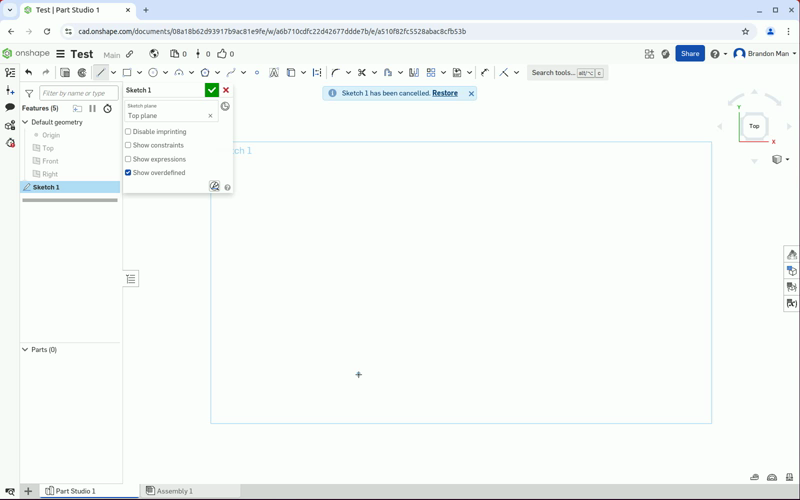
mouse_move(572, 374)
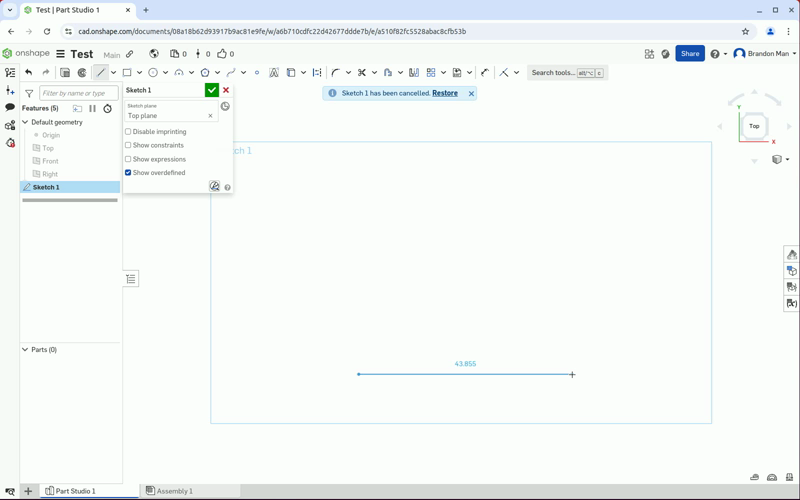
click(572, 374)
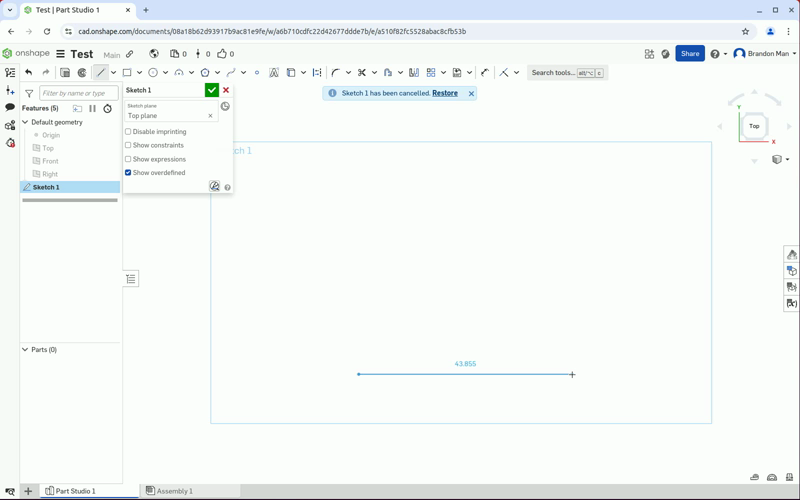
key_up(shift)
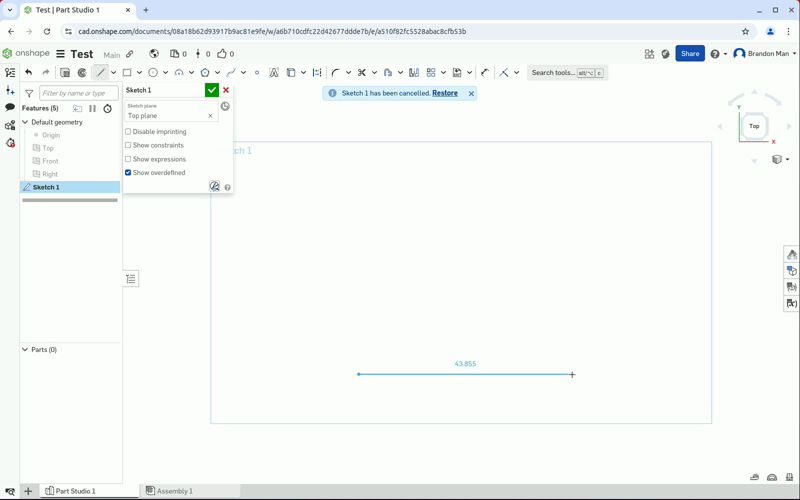
key_down(shift)
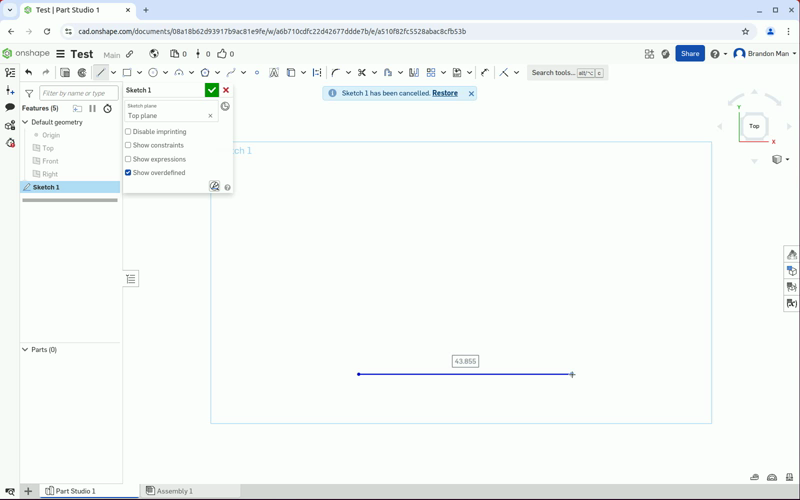
mouse_move(572, 203)
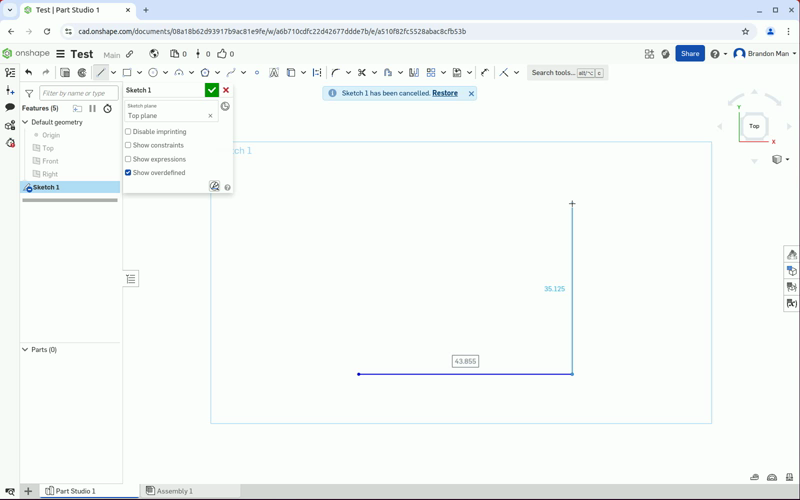
click(572, 203)
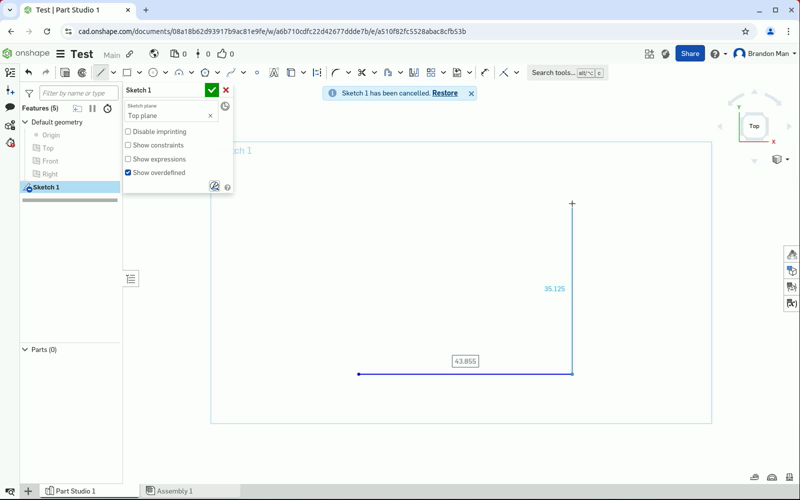
key_up(shift)
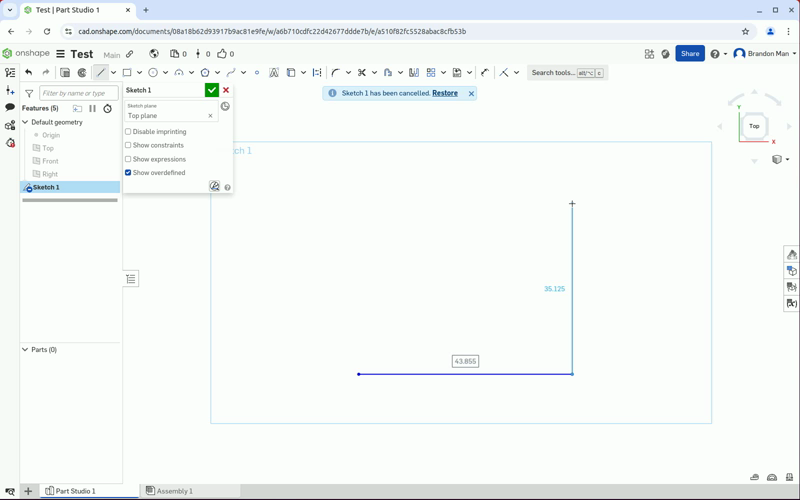
key_down(shift)
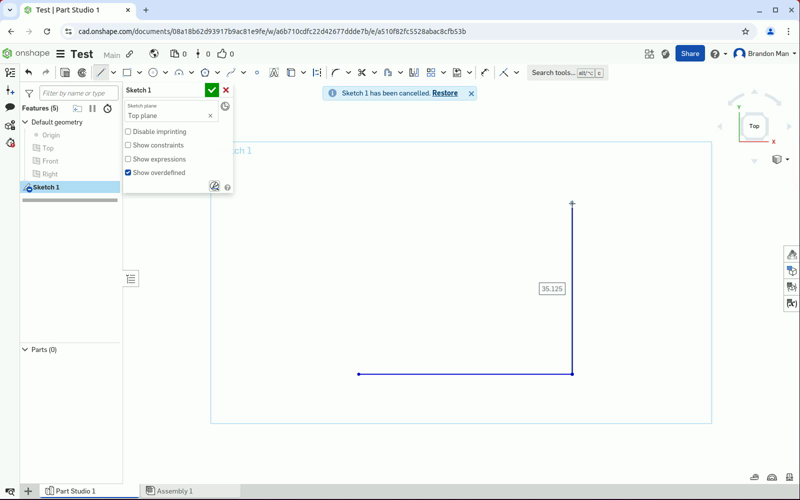
mouse_move(358, 203)
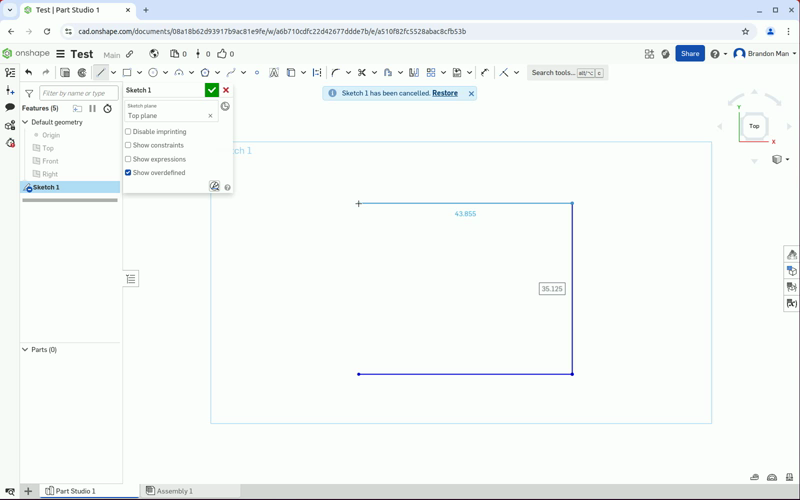
click(358, 203)
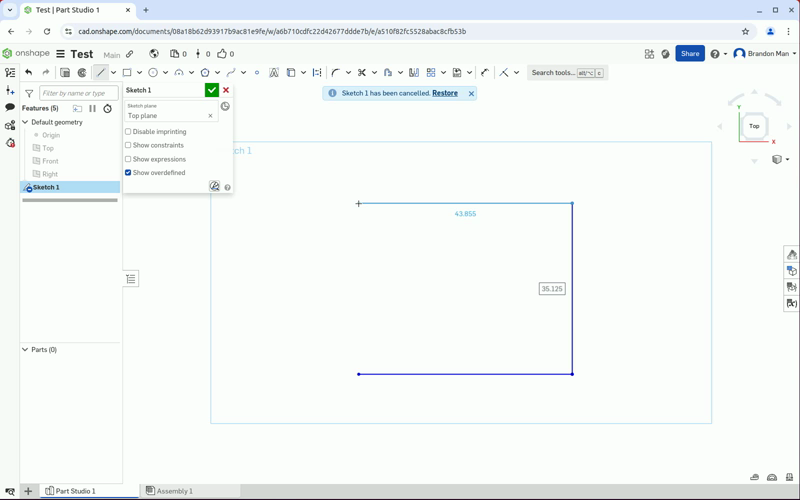
key_up(shift)
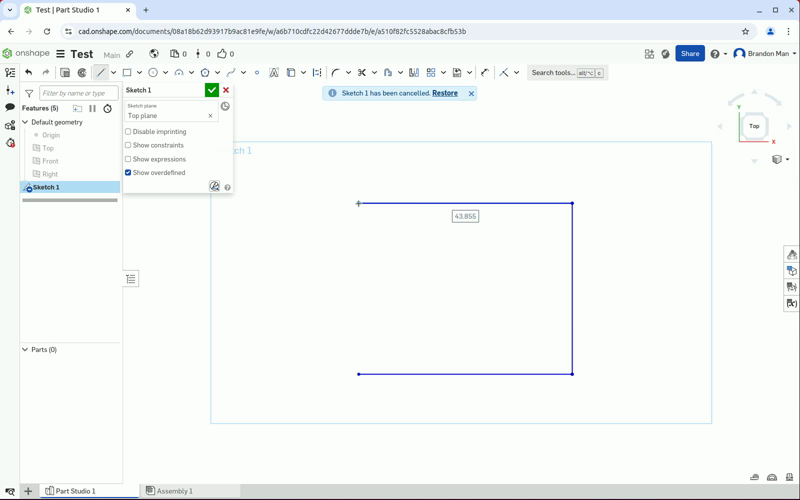
key_down(shift)
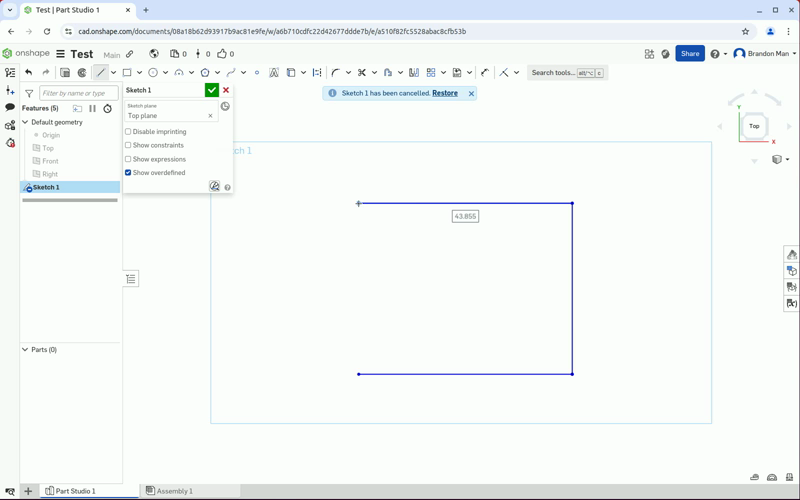
mouse_move(358, 374)
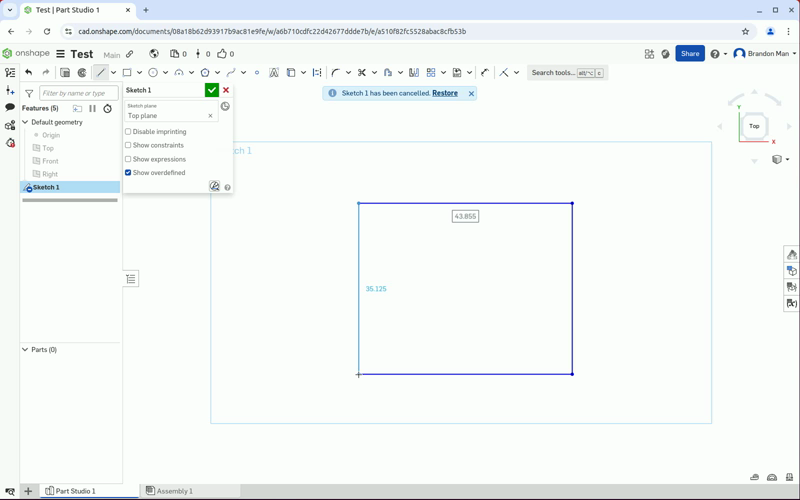
key_up(shift)
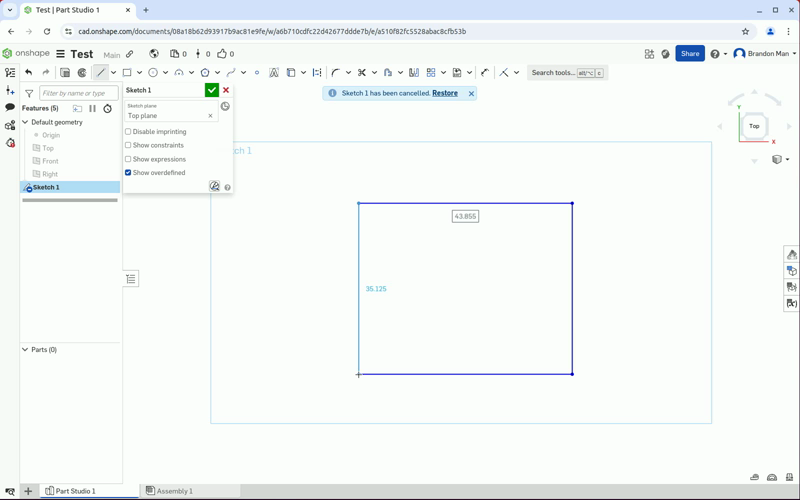
click(358, 374)
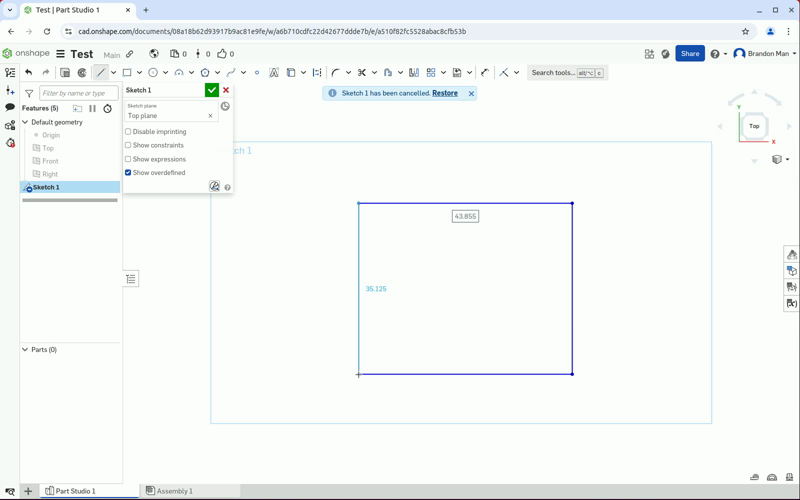
key(esc)
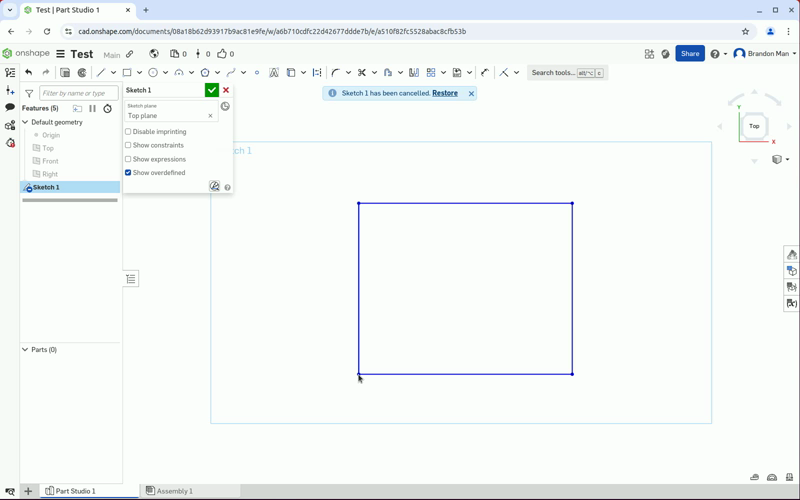
mouse_move(529, 257)
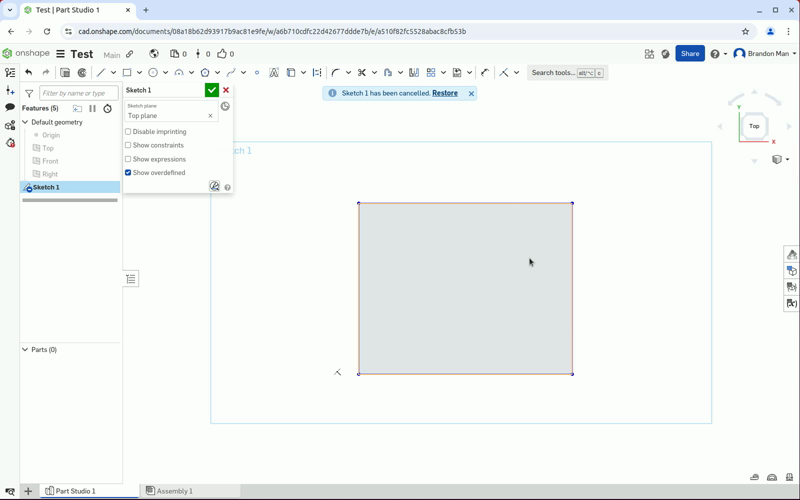
click(529, 257)
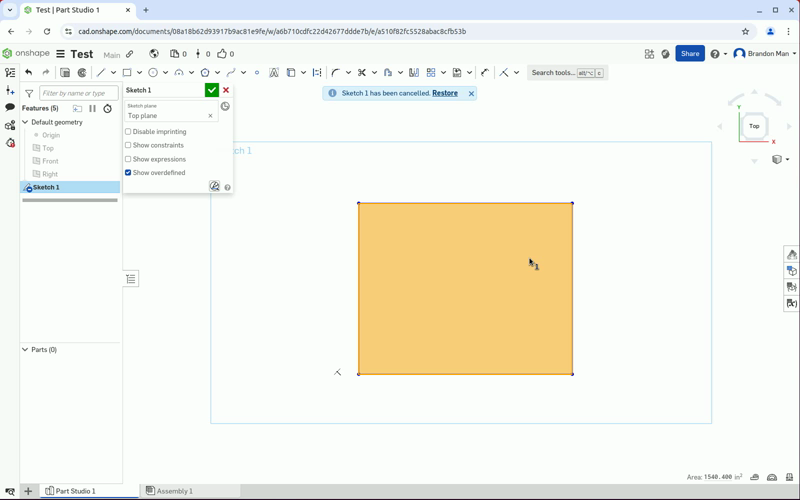
mouse_move(73, 352)
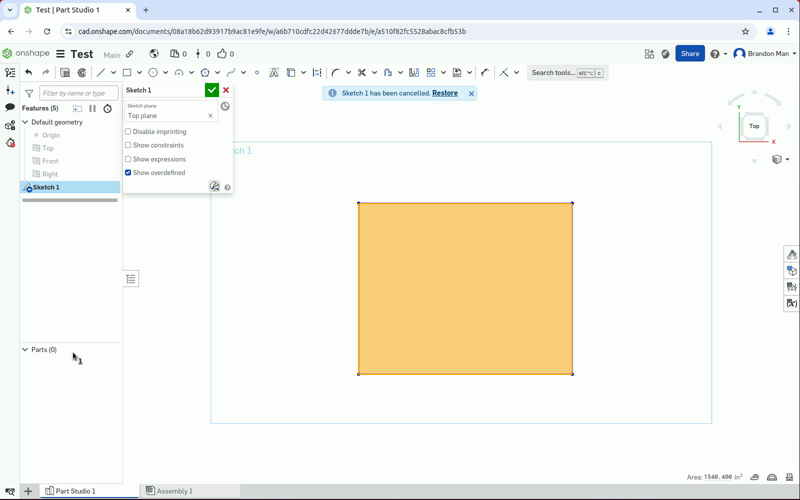
key(shift+y)
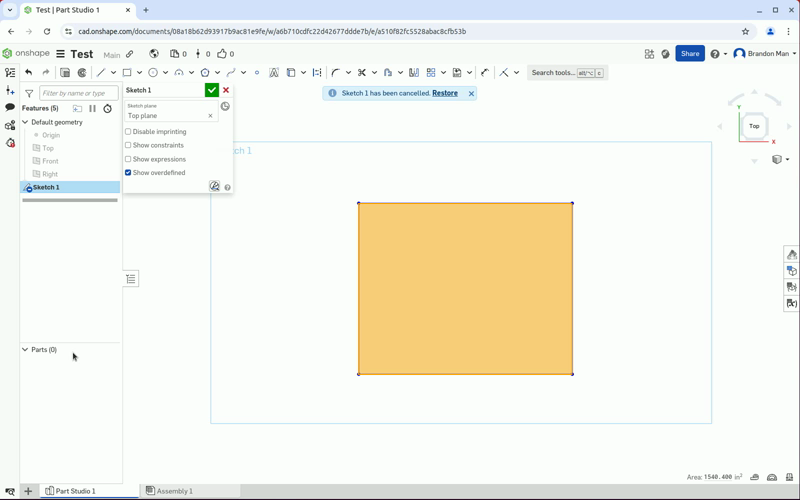
key(shift+e)
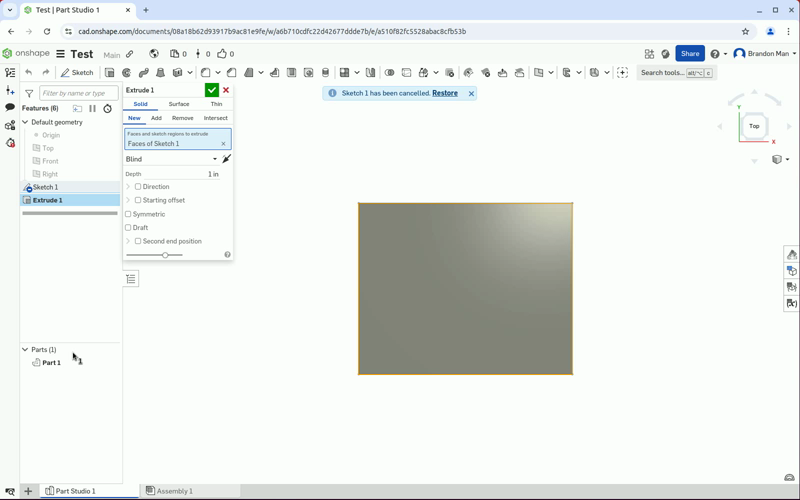
mouse_move(143, 106)
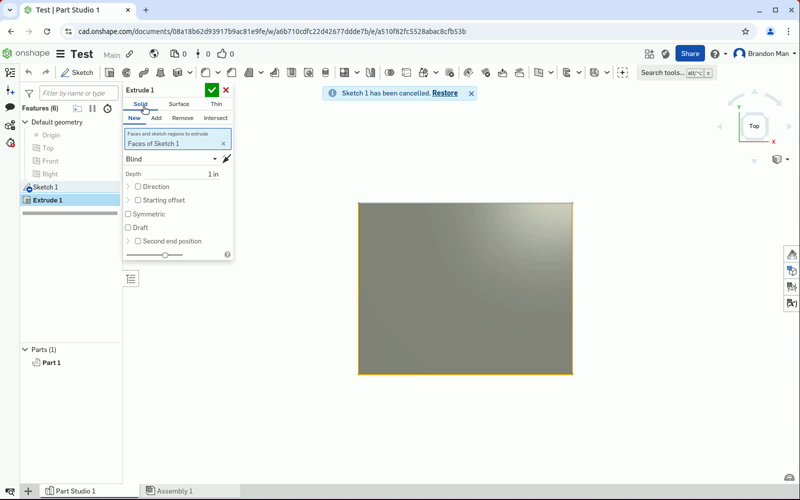
click(143, 106)
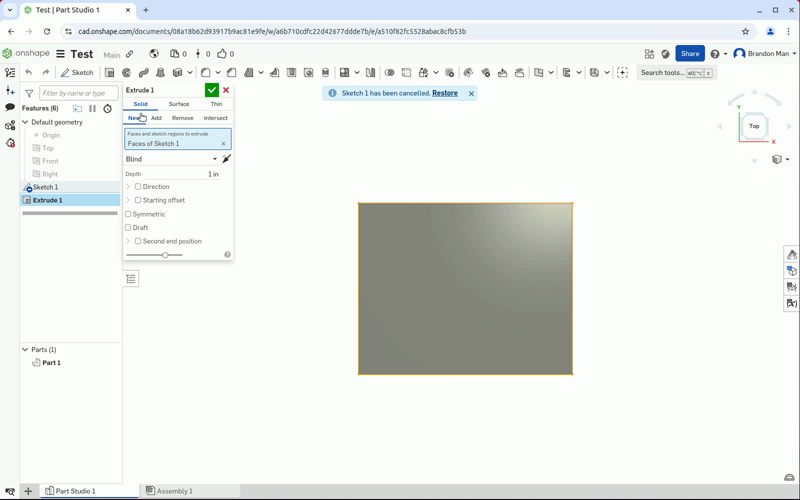
mouse_move(137, 120)
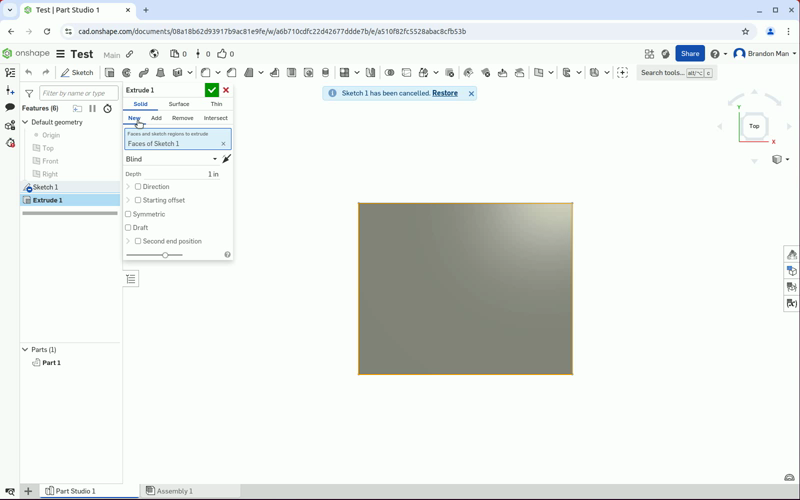
click(137, 120)
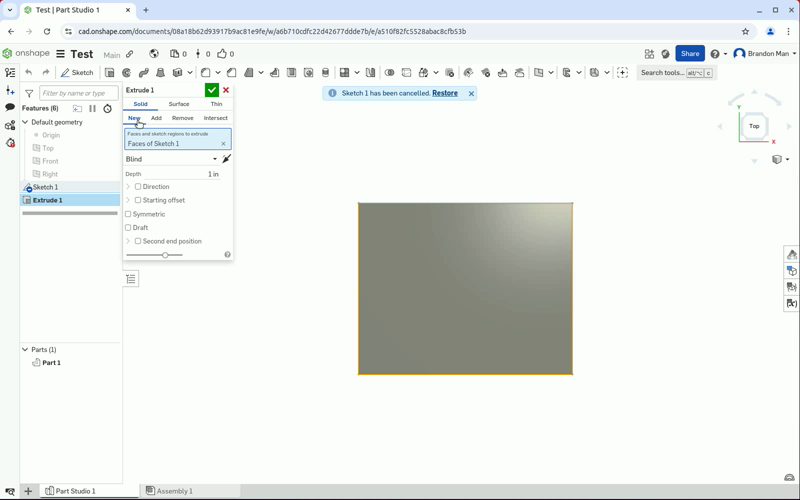
key(tab, 4)
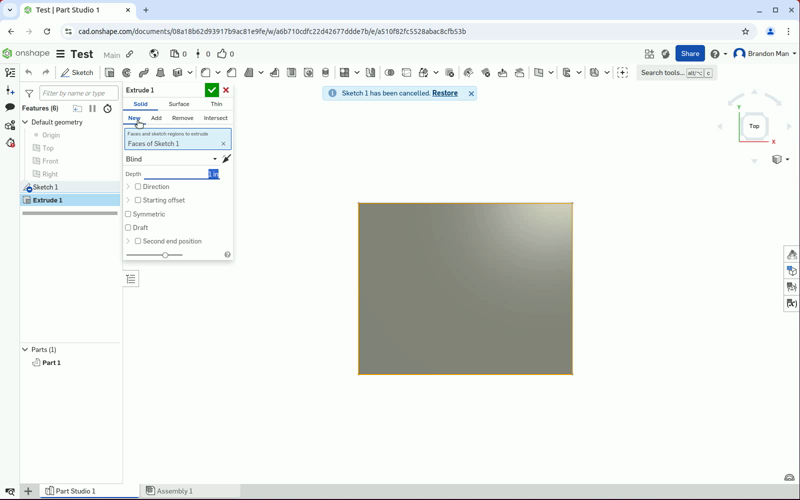
text(12.998)
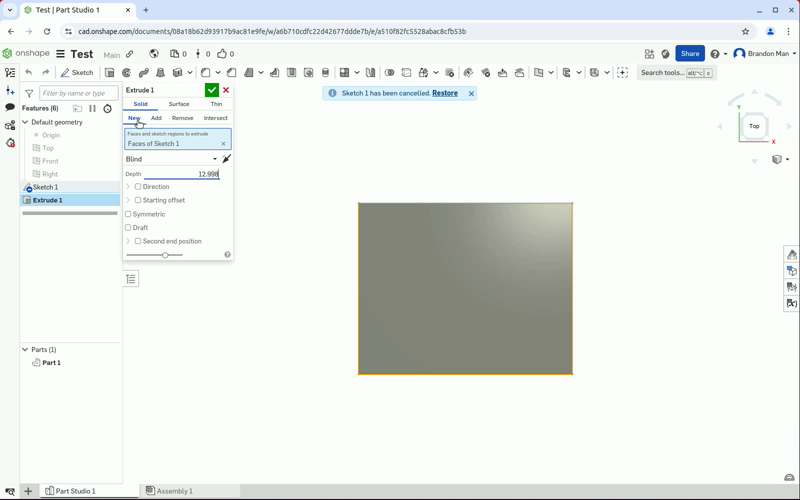
key(enter)
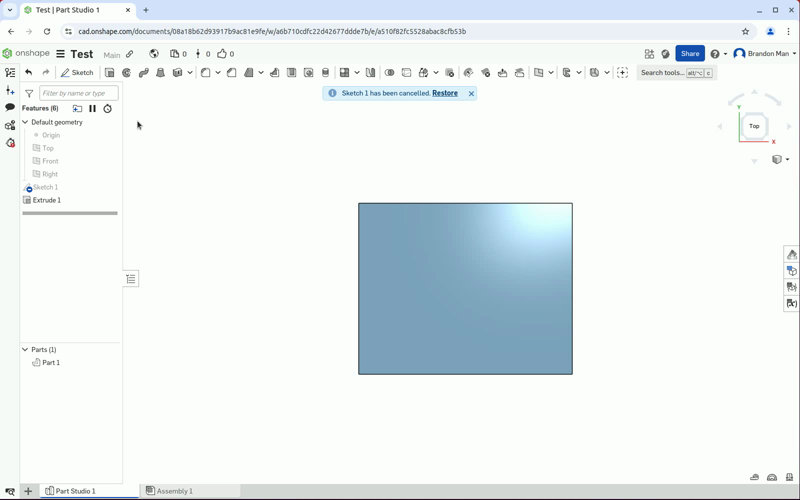
key(shift+h)
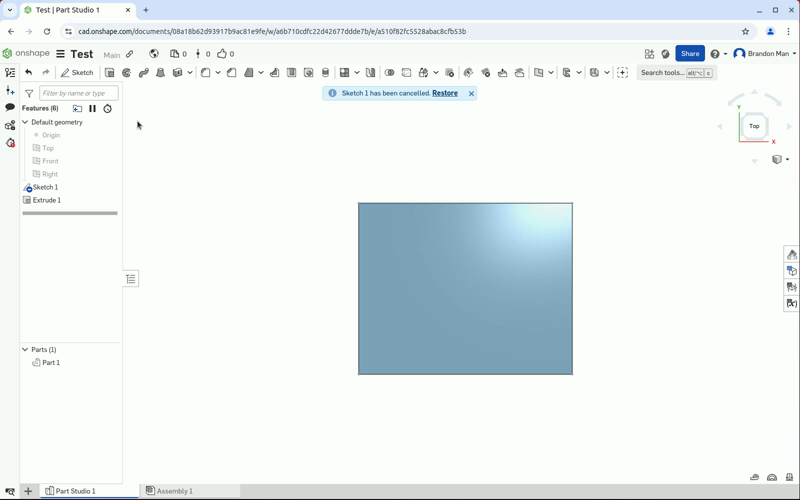
key(shift+h)
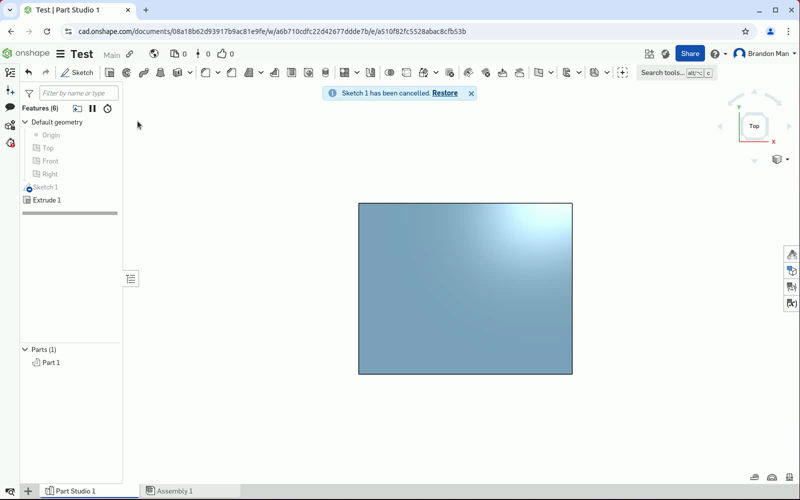
mouse_move(73, 189)
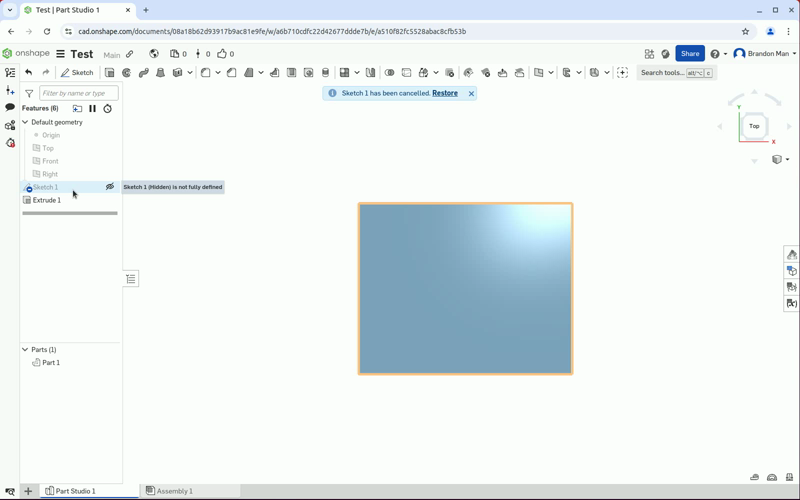
click(73, 189)
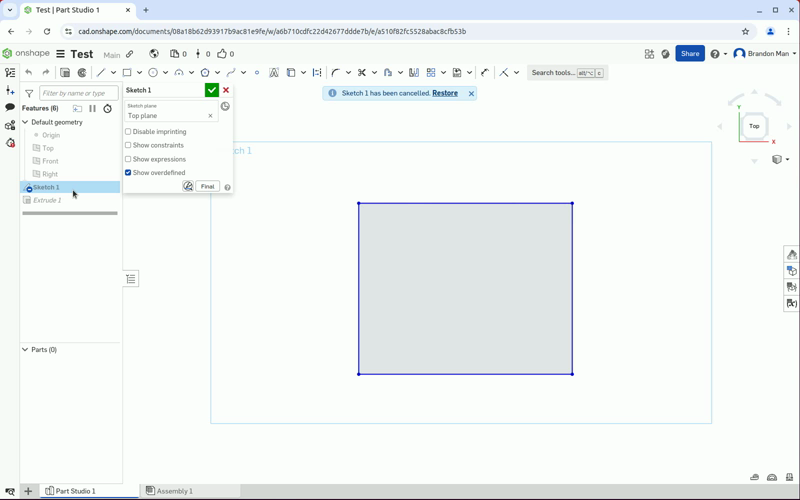
mouse_move(229, 92)
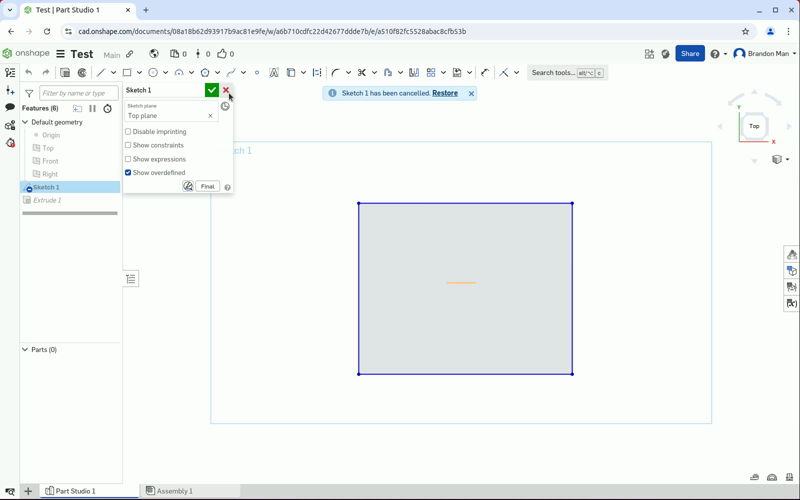
click(229, 92)
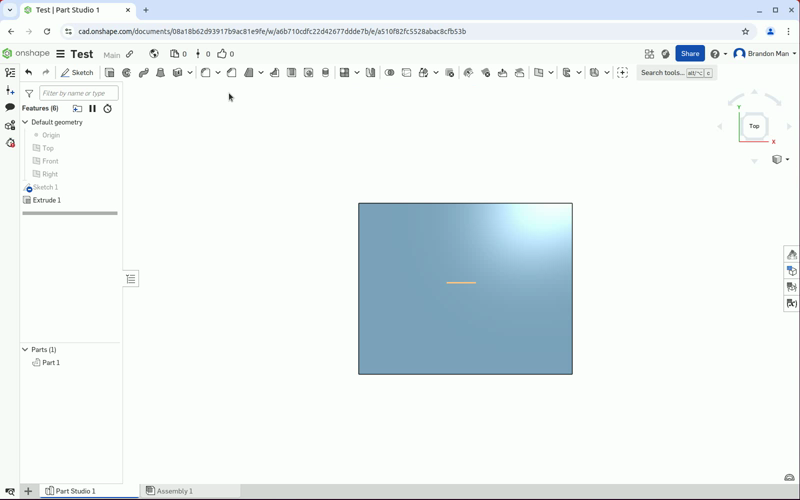
mouse_move(541, 75)
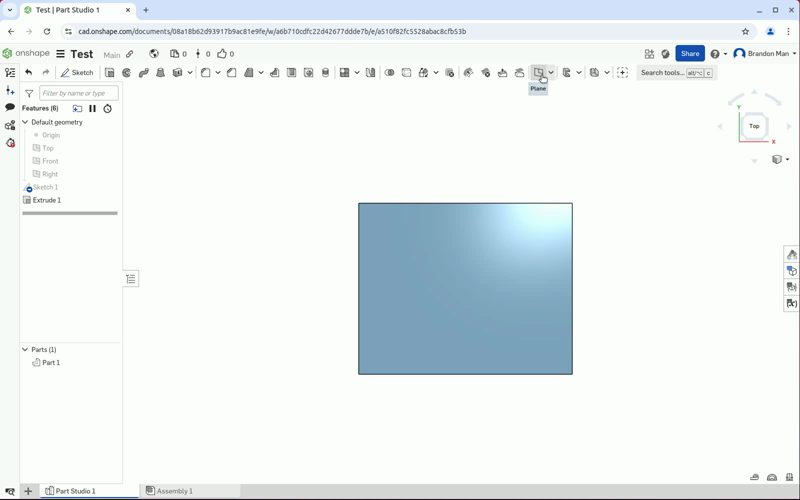
click(541, 75)
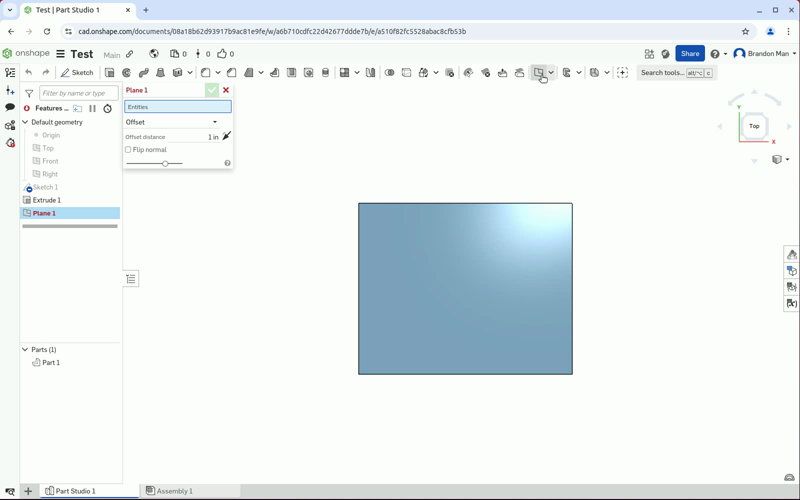
mouse_move(73, 150)
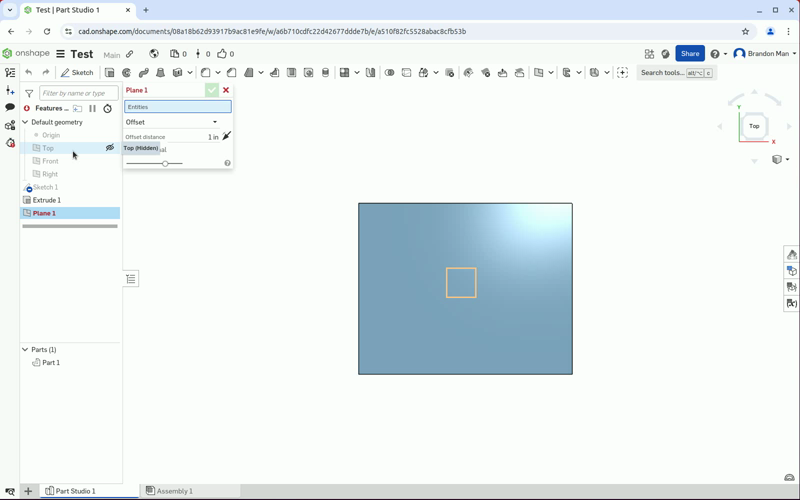
click(73, 150)
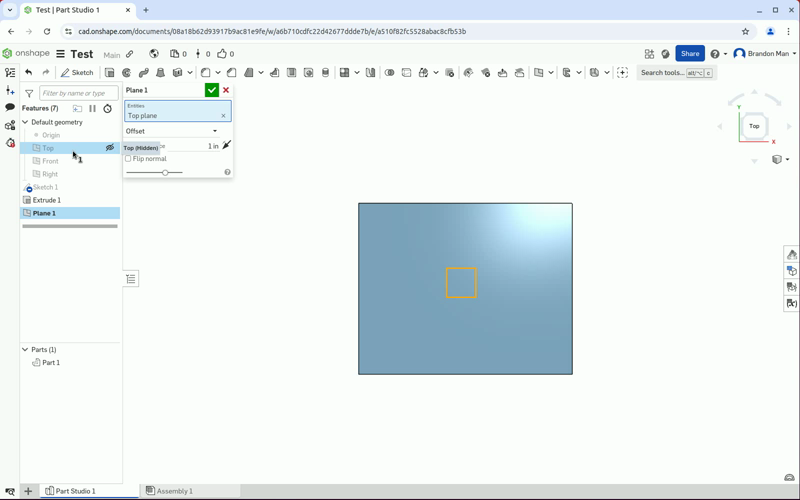
key(tab, 2)
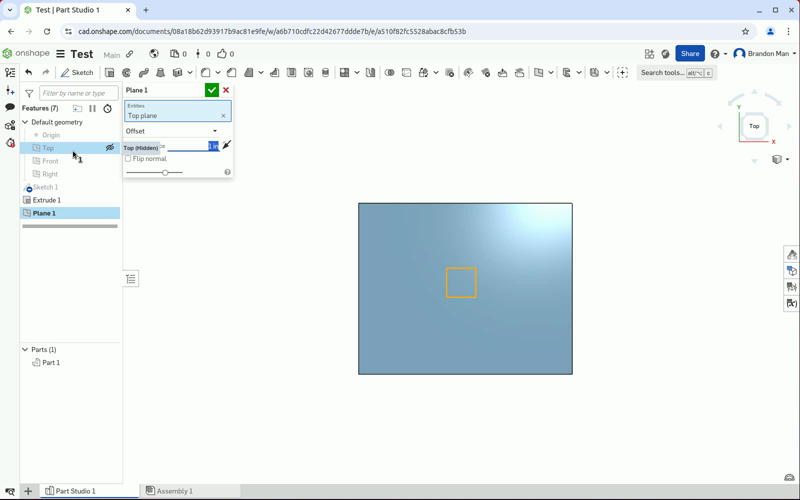
text(13.002)
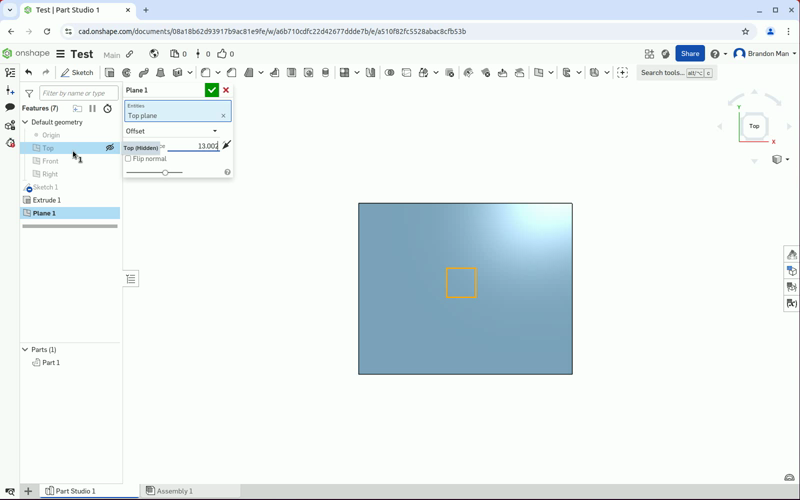
key(enter, 2)
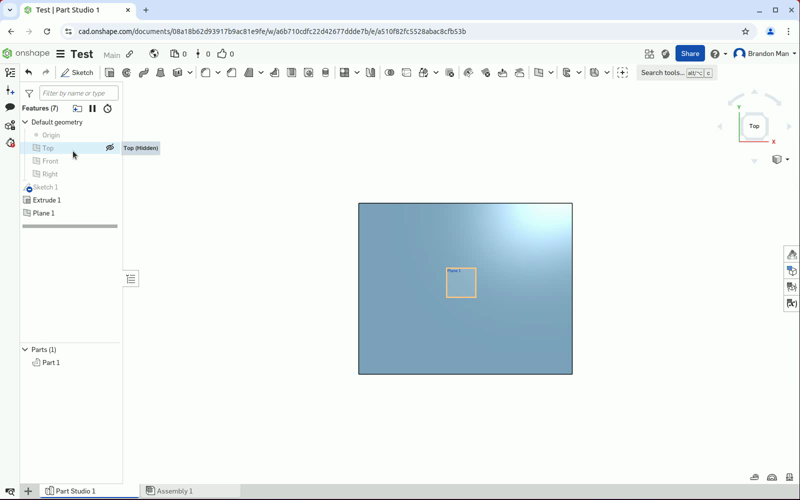
key(shift+s)
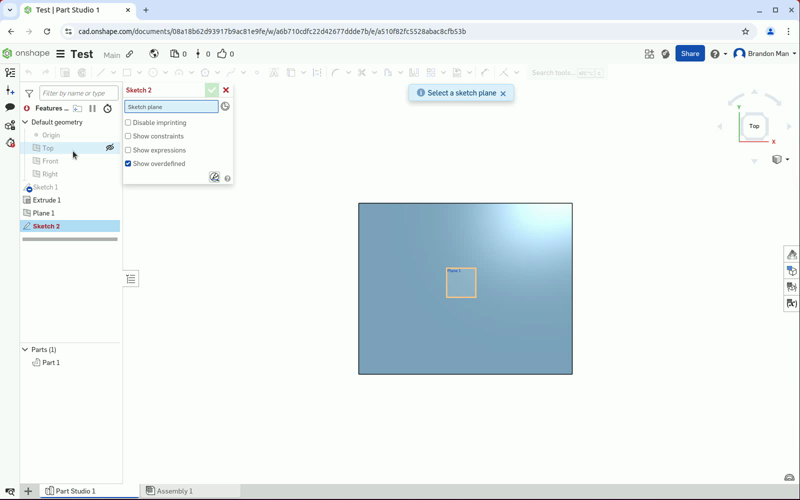
mouse_move(73, 215)
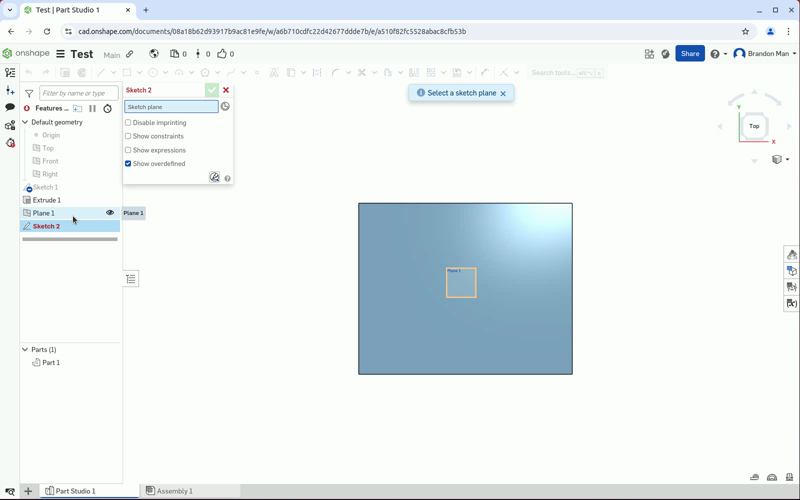
click(73, 215)
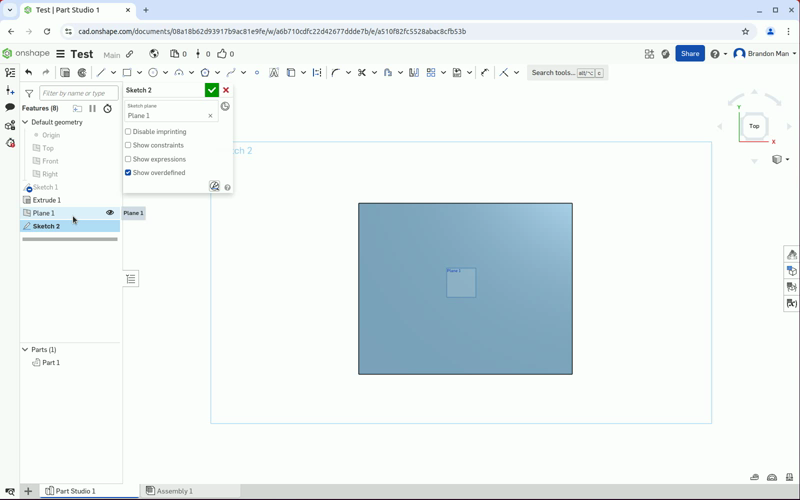
mouse_move(73, 352)
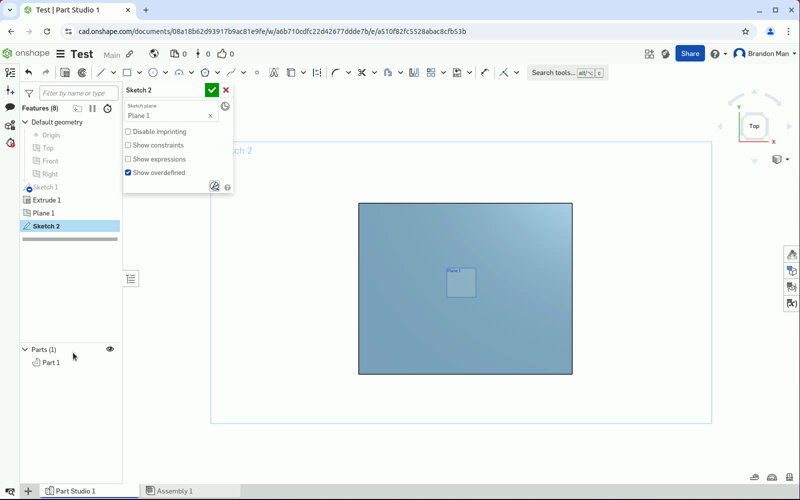
key(y)
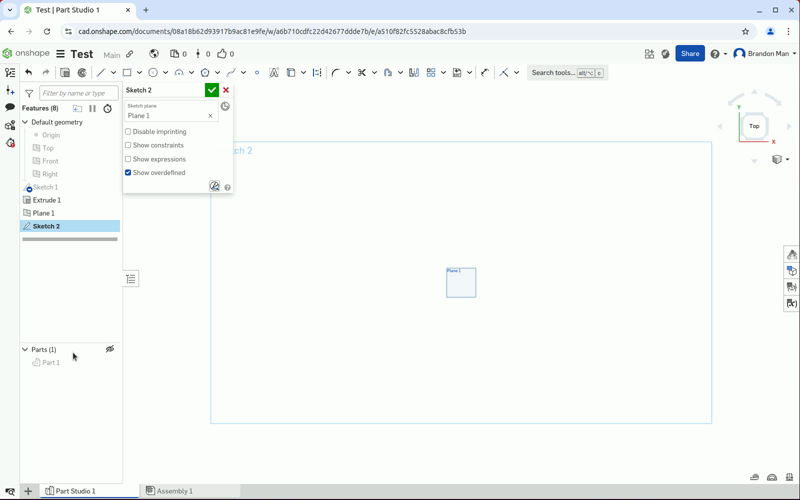
key(c)
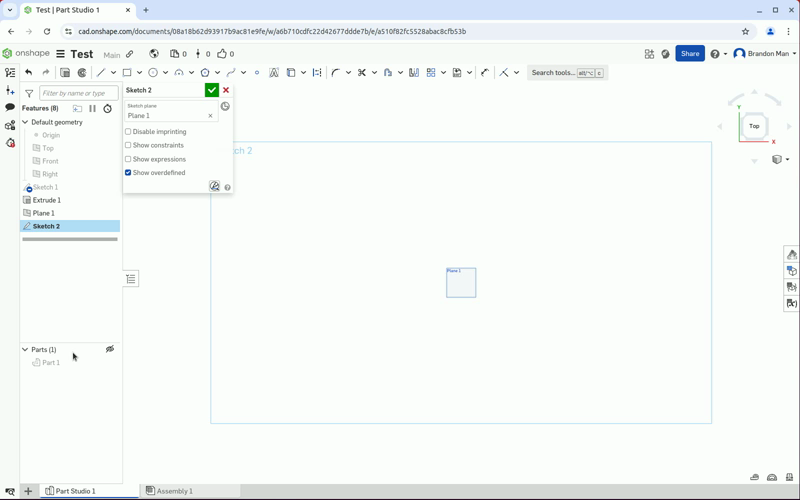
key_down(shift)
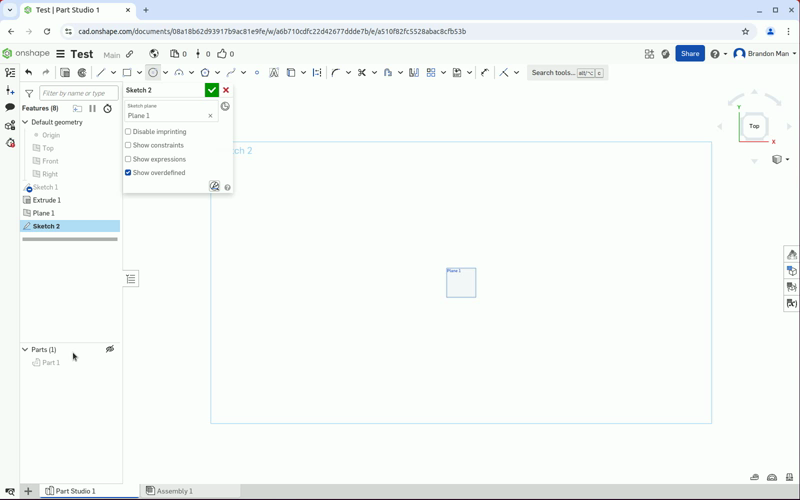
mouse_move(413, 282)
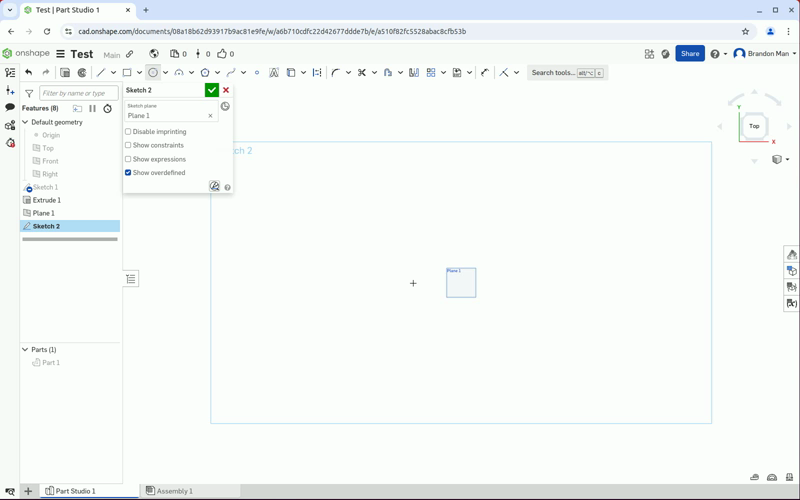
click(413, 282)
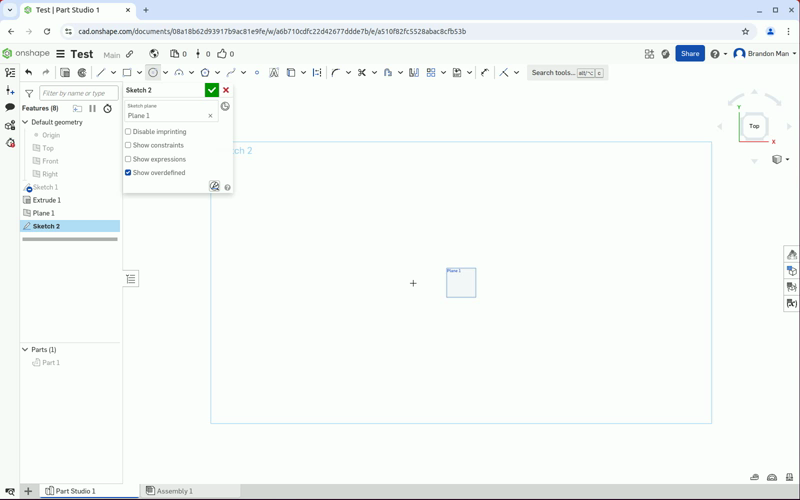
key_up(shift)
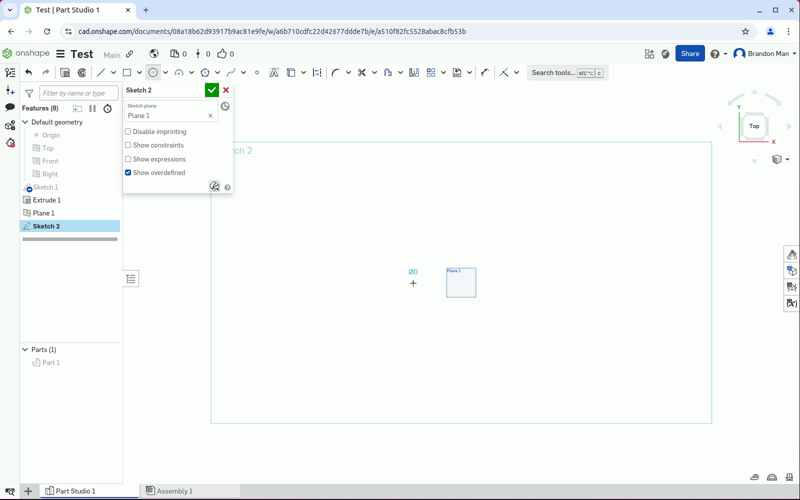
mouse_move(440, 282)
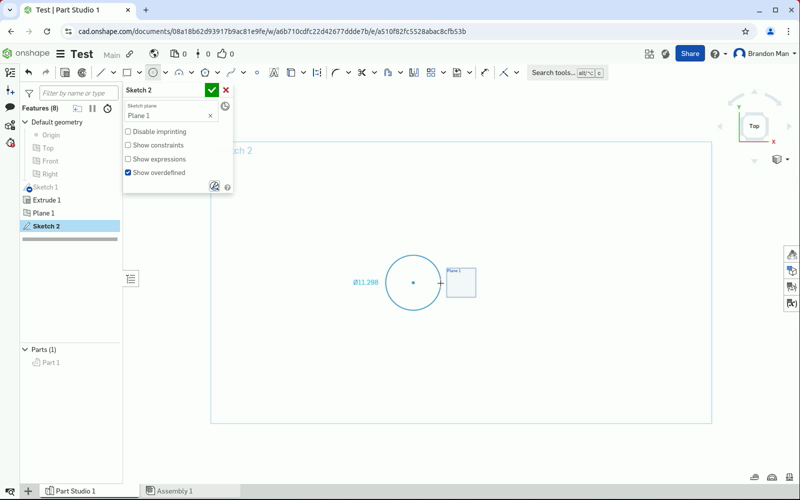
click(440, 282)
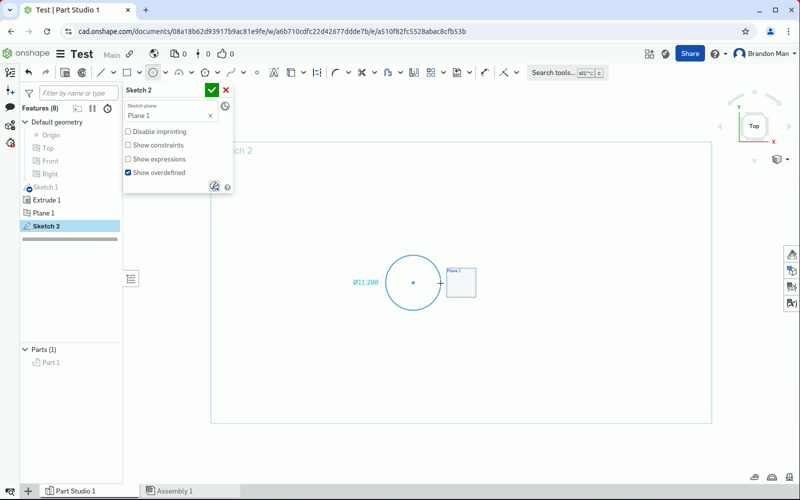
key(esc)
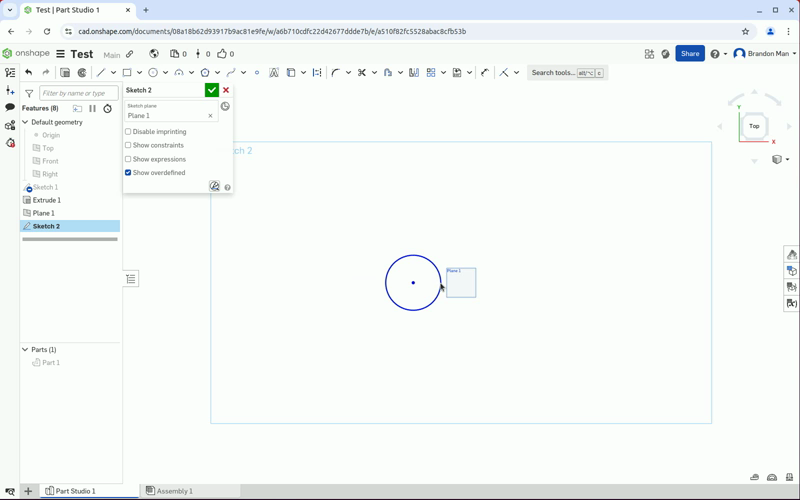
mouse_move(418, 257)
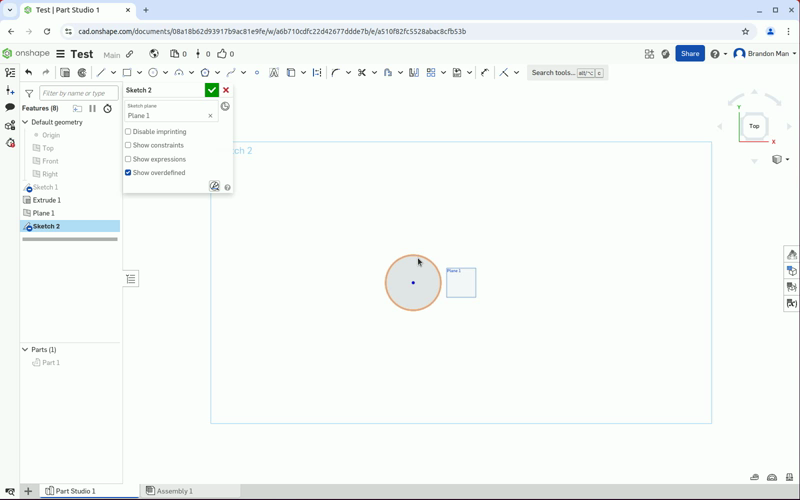
click(418, 257)
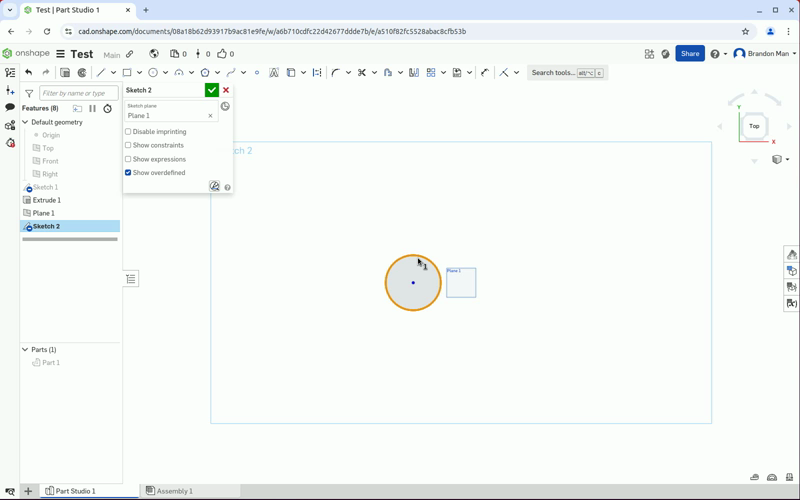
mouse_move(73, 352)
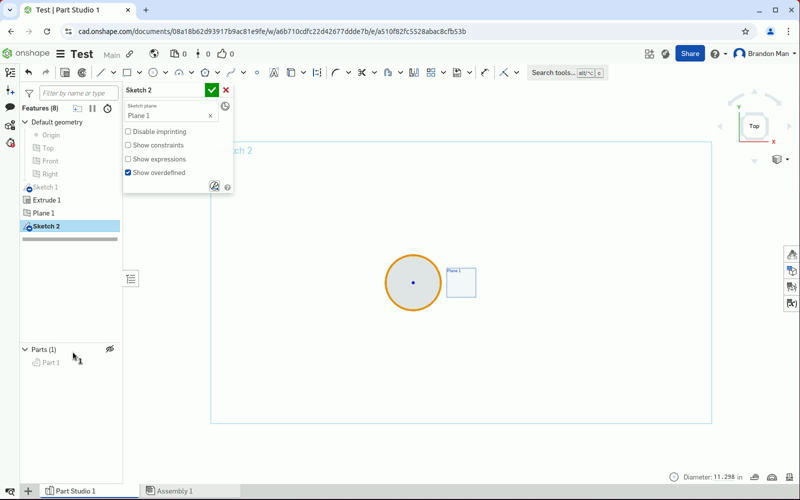
key(shift+y)
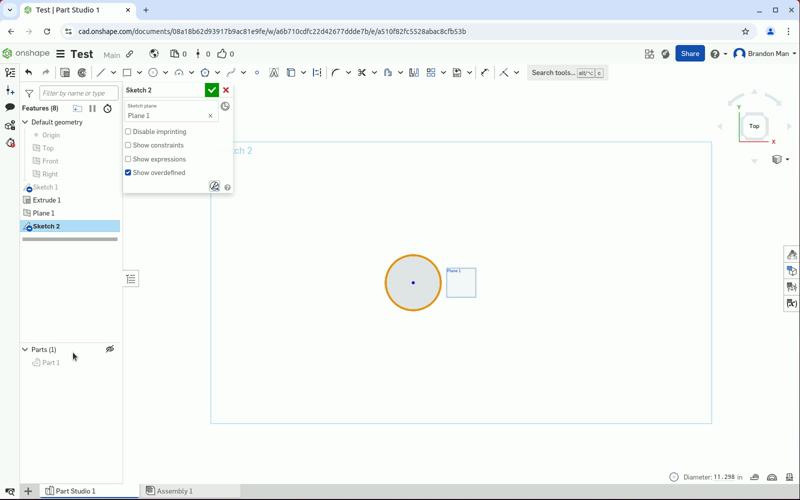
key(shift+e)
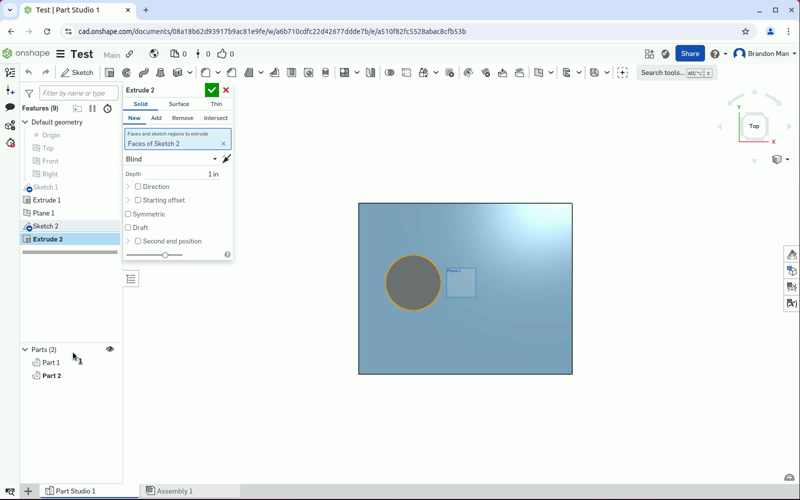
mouse_move(143, 106)
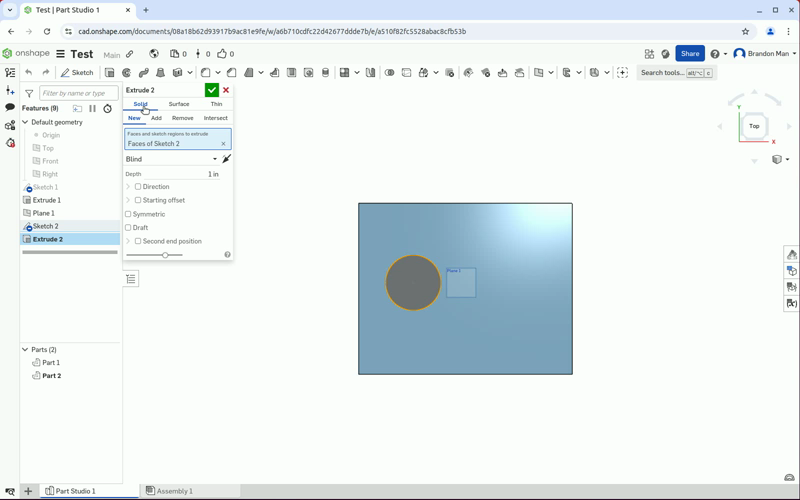
click(143, 106)
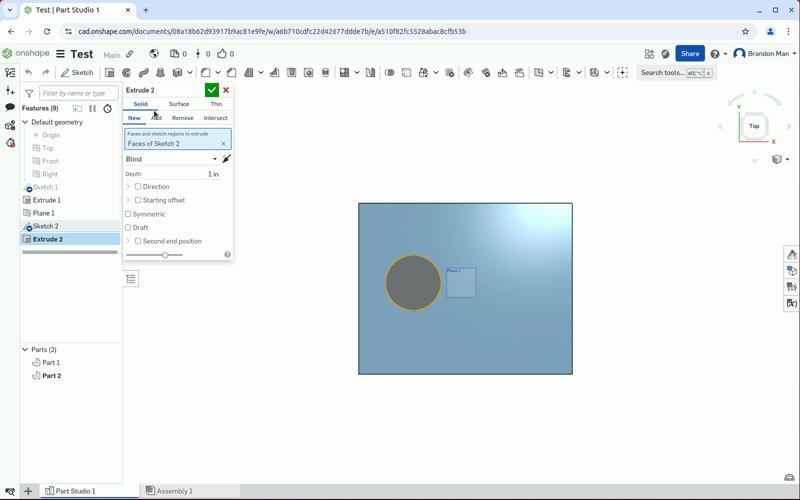
mouse_move(186, 120)
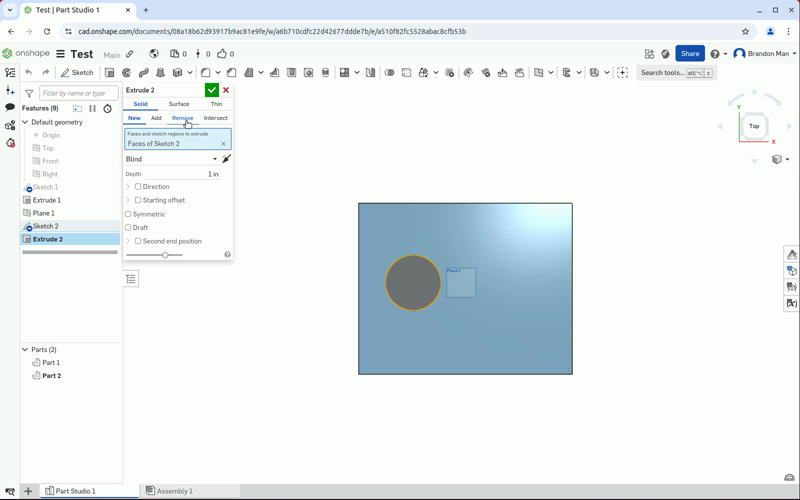
click(186, 120)
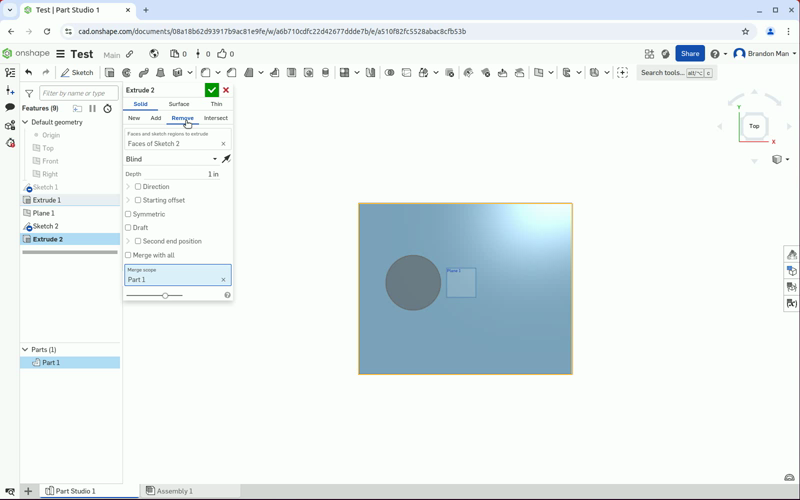
key(tab, 4)
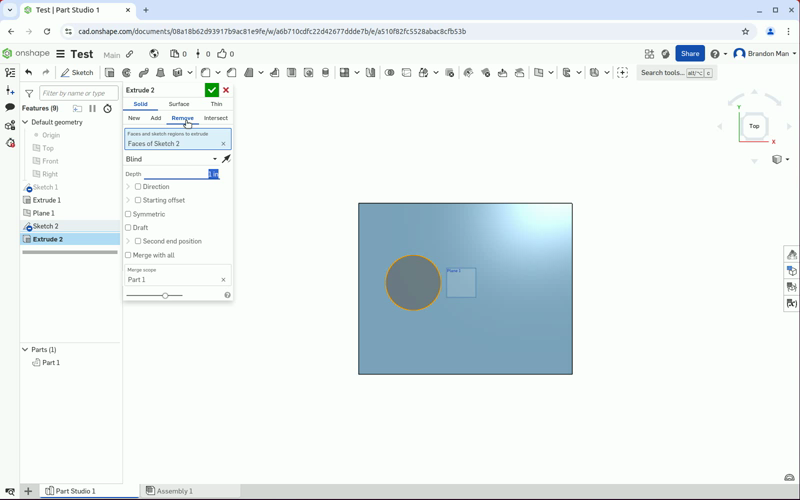
text(1.204)
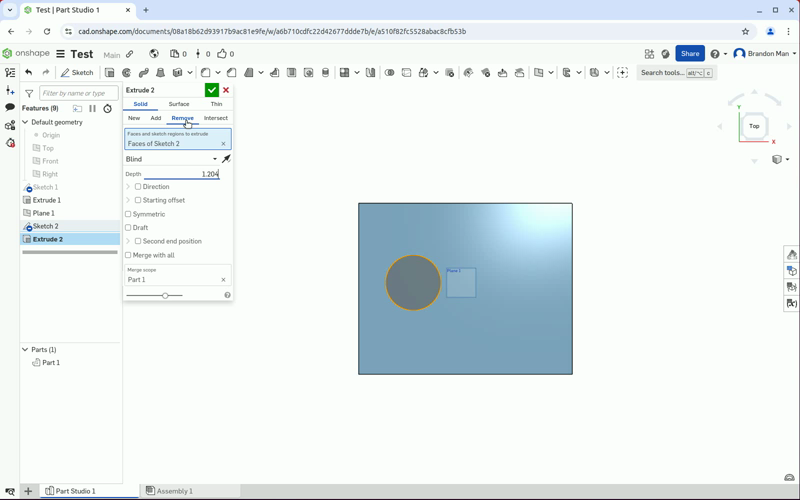
key(tab, 6)
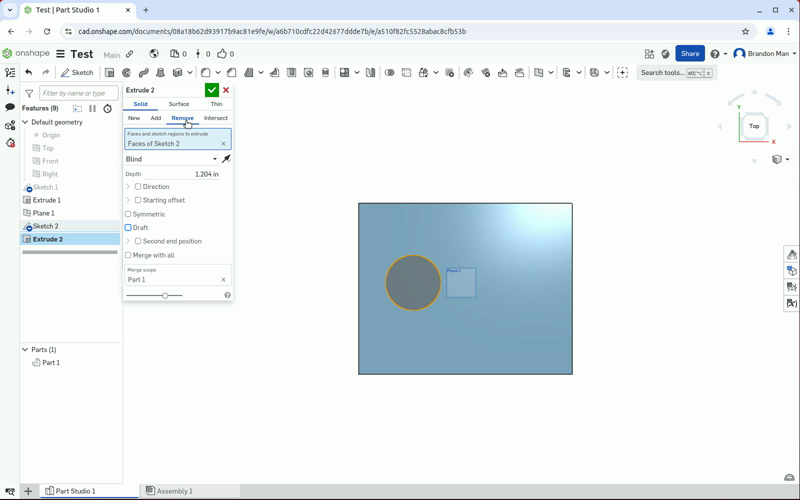
key(space)
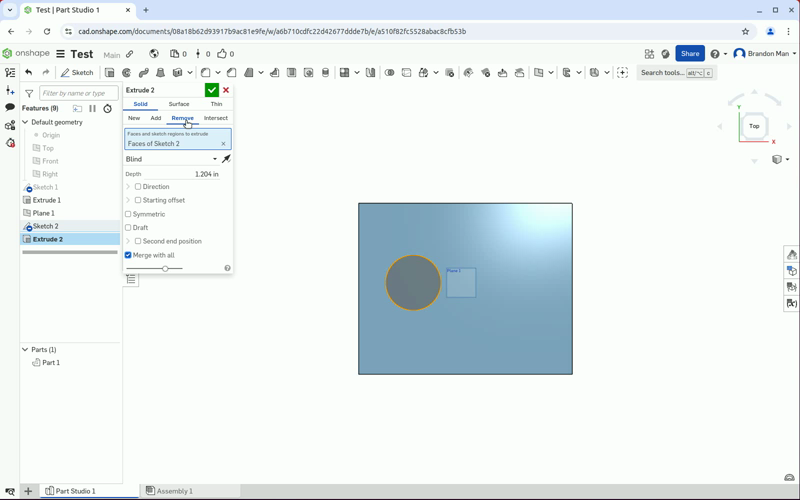
key(enter)
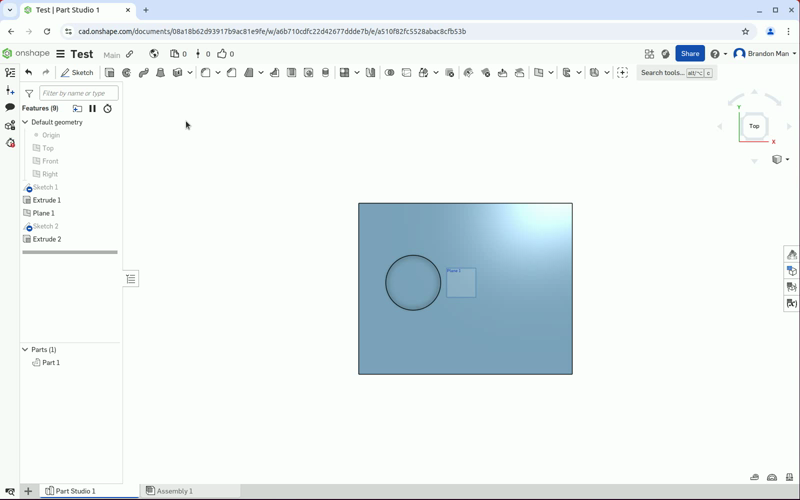
key(shift+h)
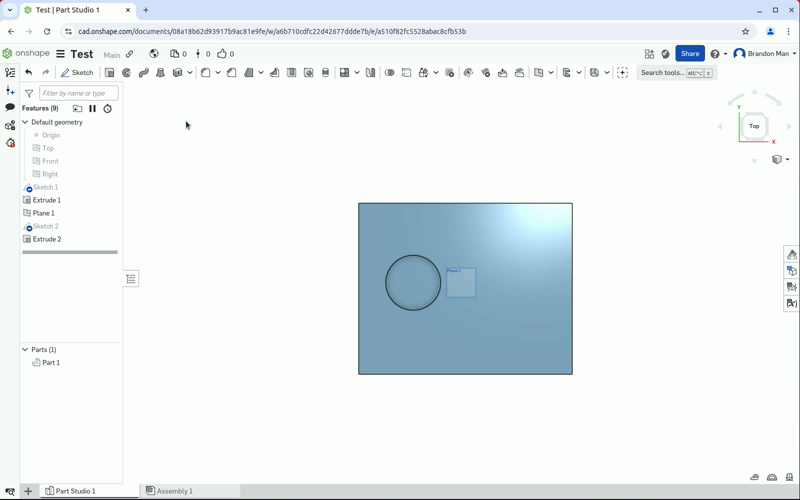
key(shift+h)
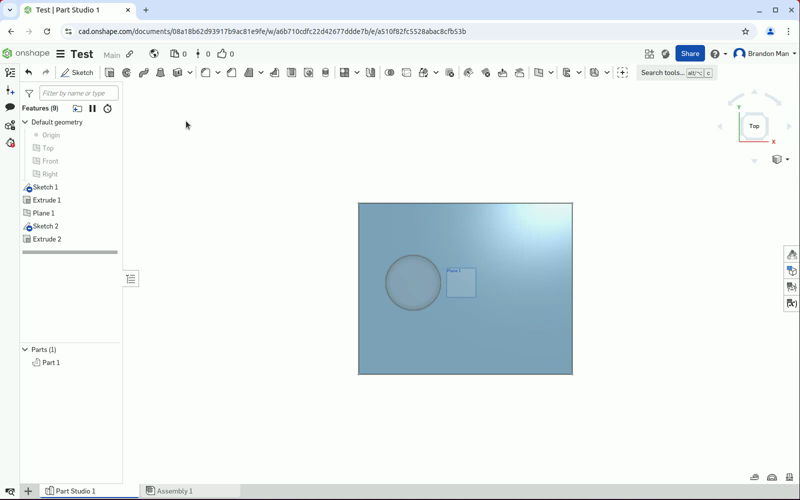
key(shift+7)
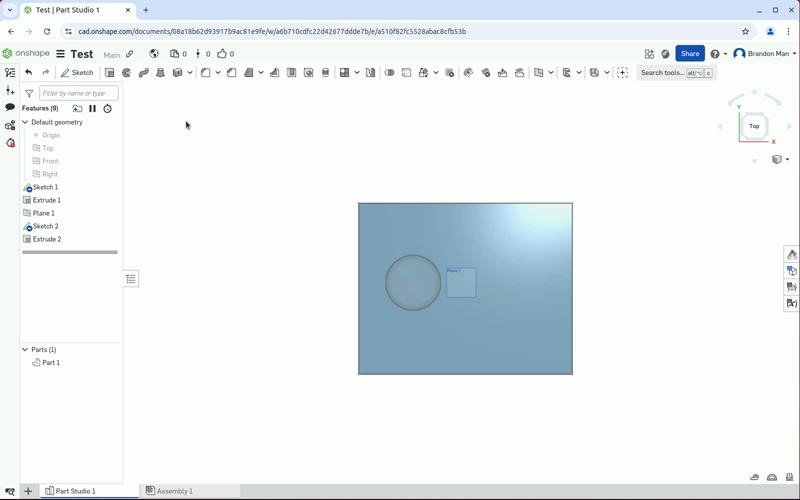
key(up, 3)
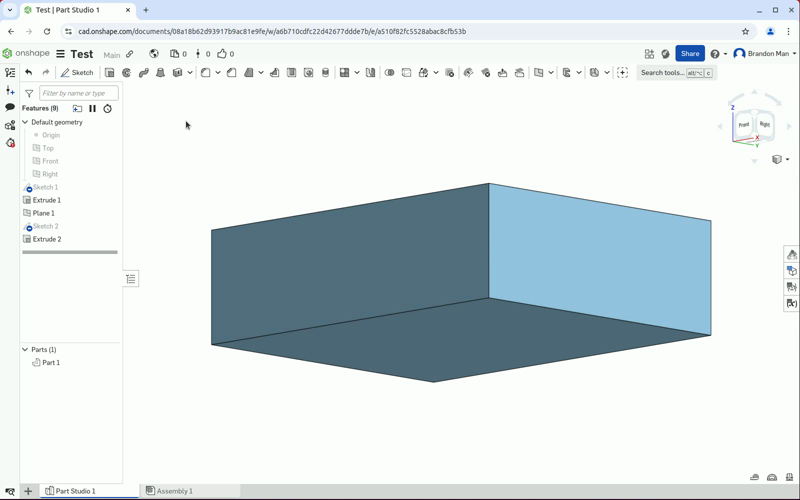
key(left, 3)
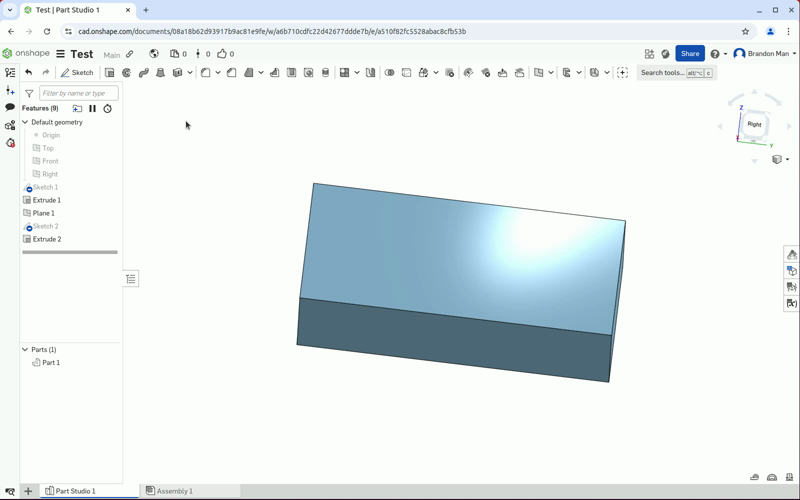
key(right, 3)
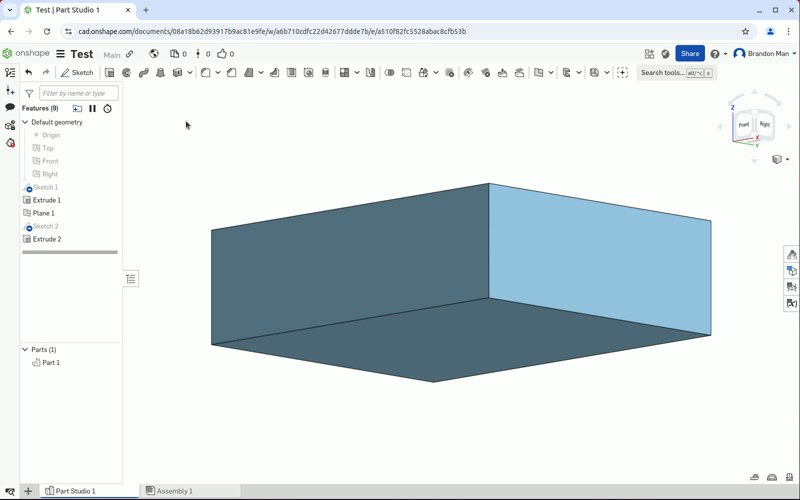
key(down, 3)
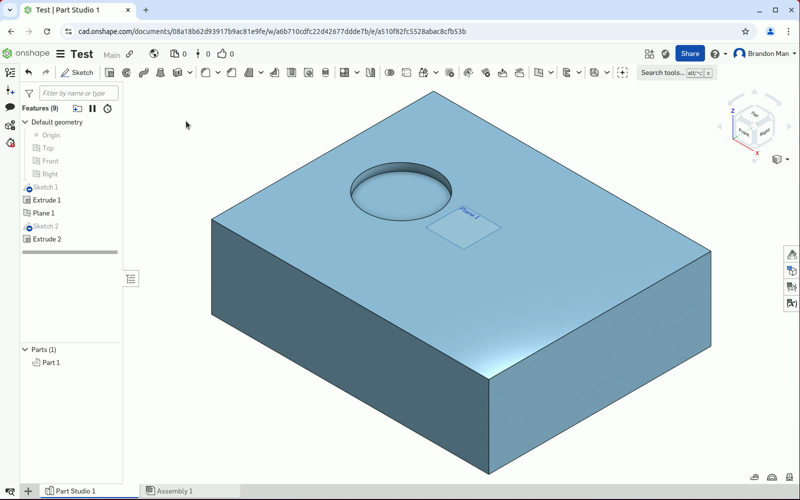
mouse_move(73, 189)
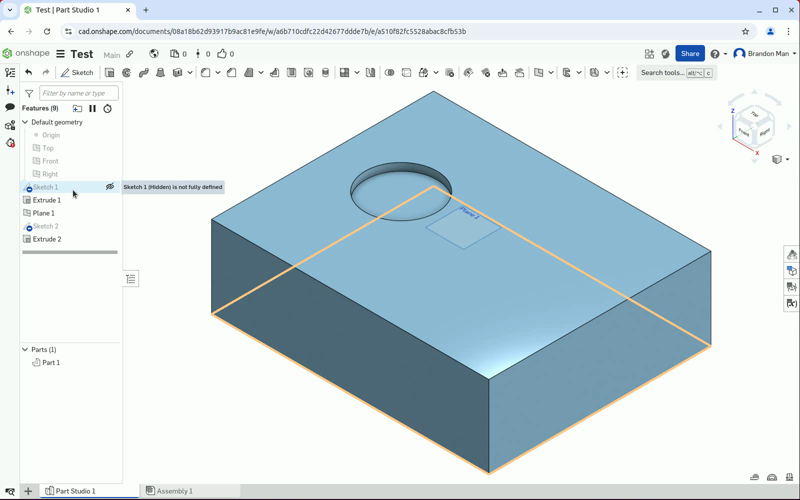
click(73, 189)